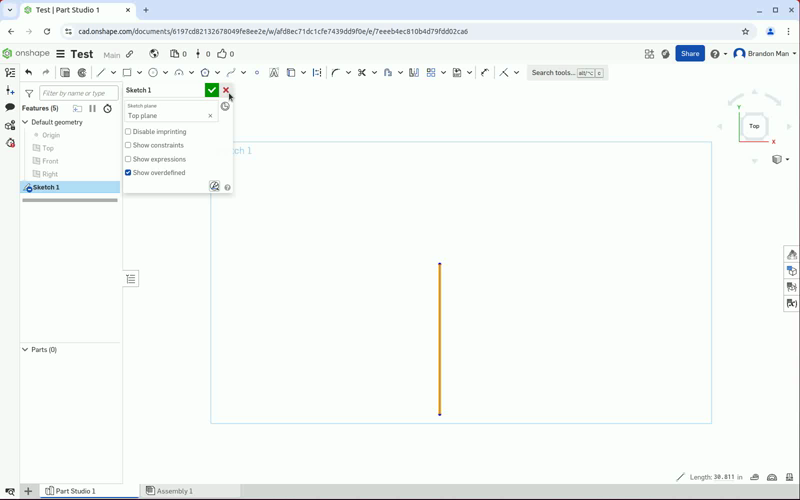
key(shift+h)
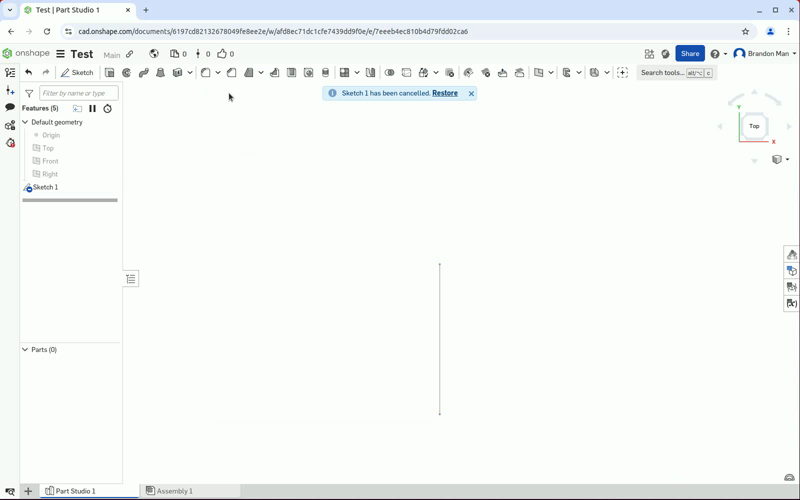
key(shift+s)
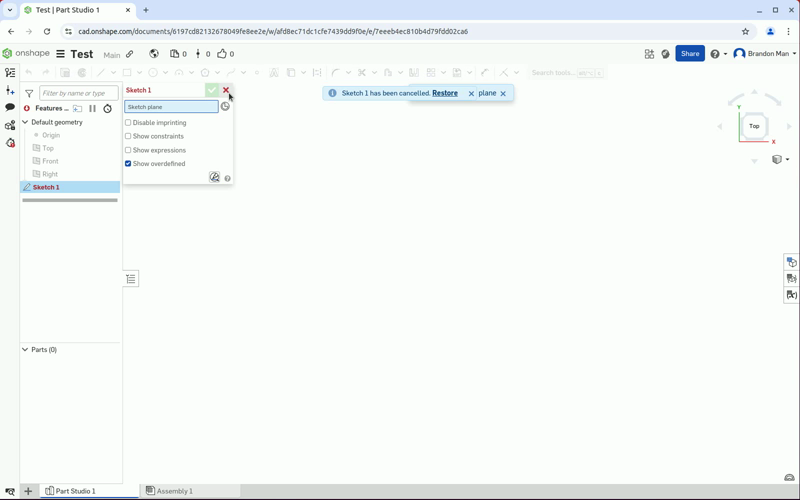
mouse_move(73, 150)
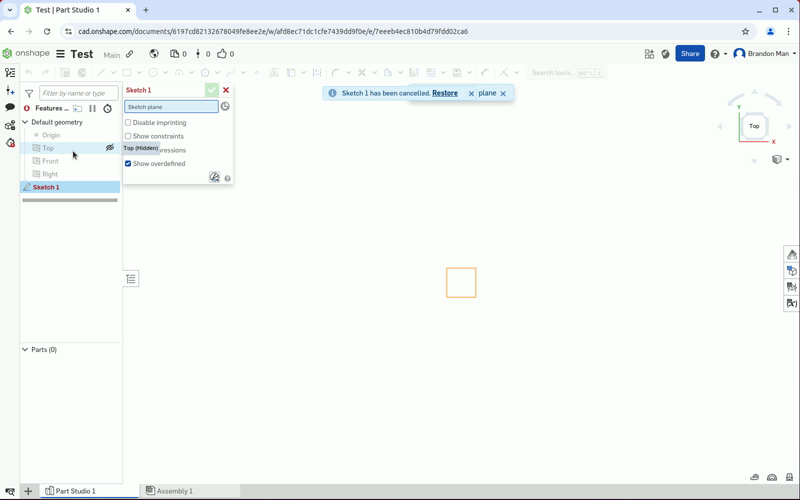
click(73, 150)
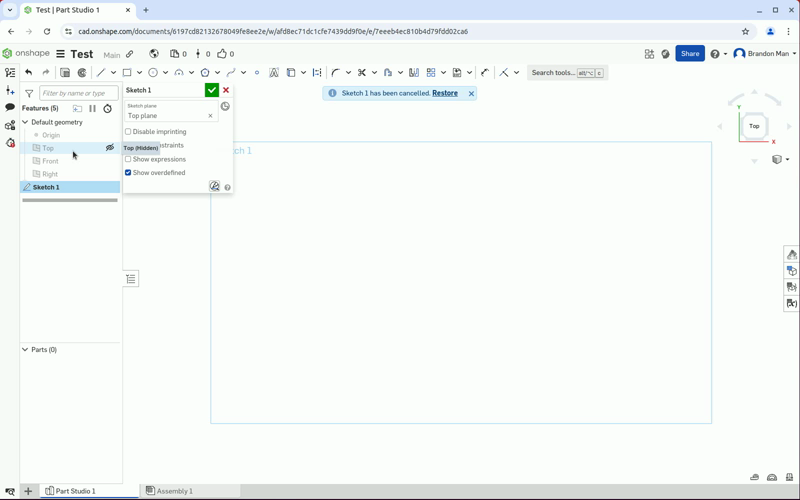
mouse_move(73, 352)
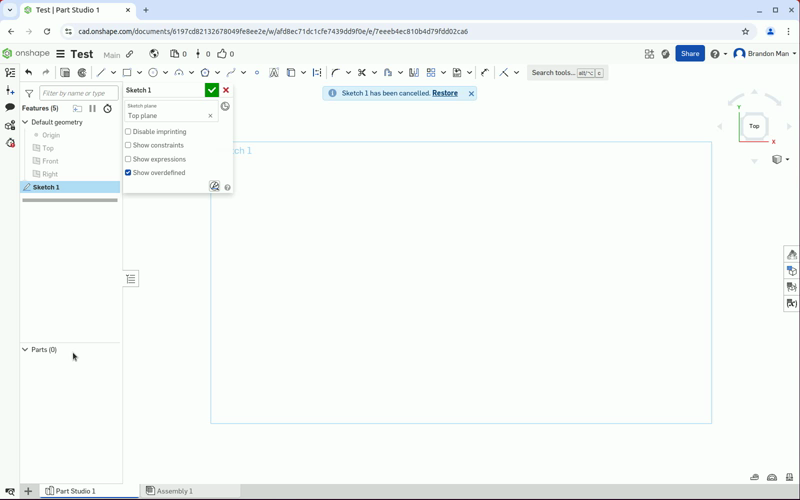
key(y)
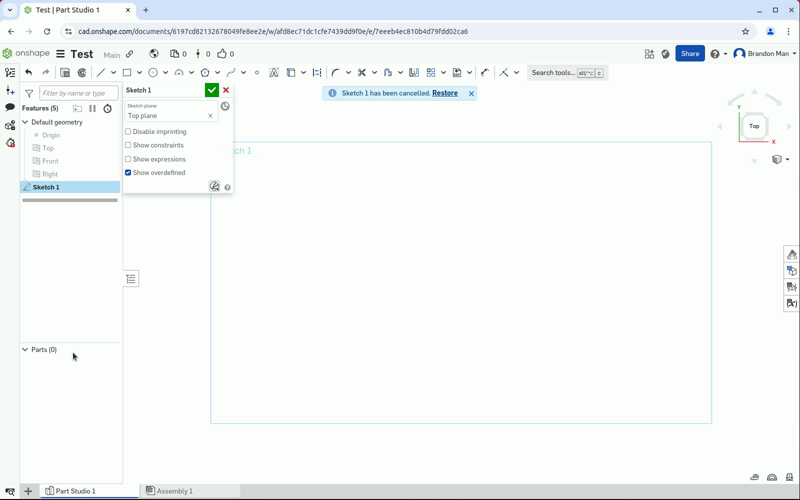
key(l)
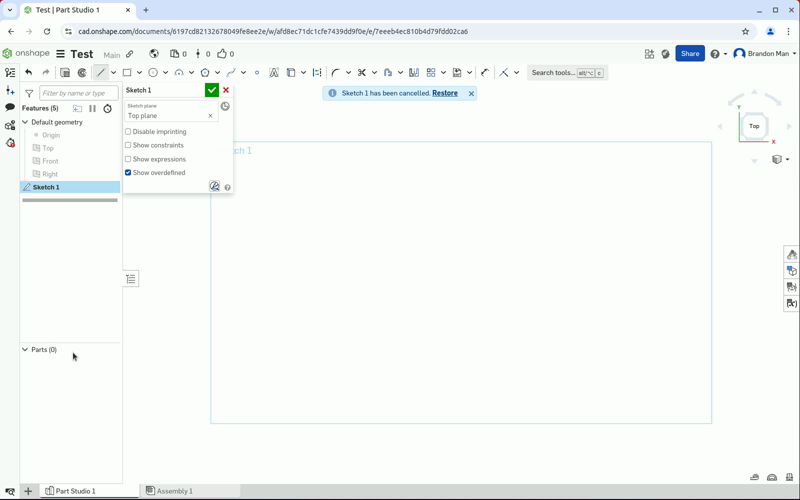
key_down(shift)
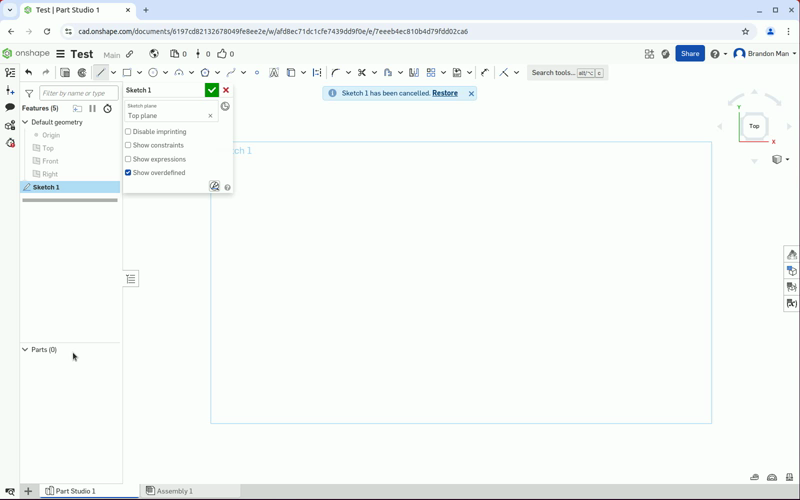
mouse_move(404, 339)
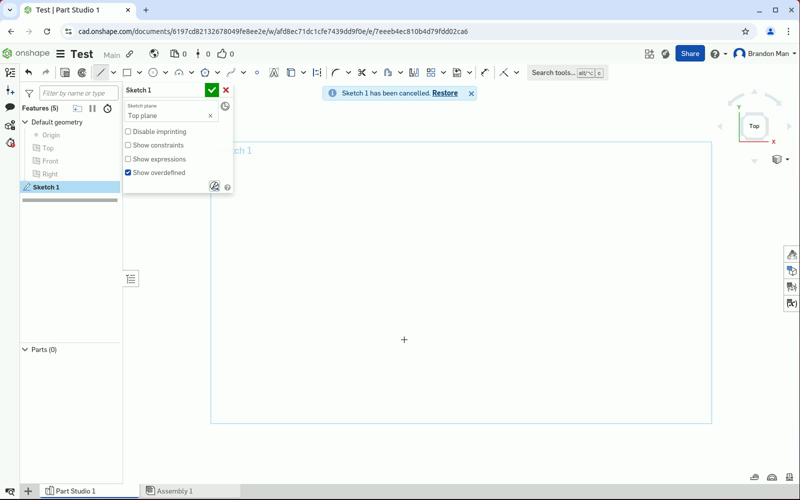
click(404, 339)
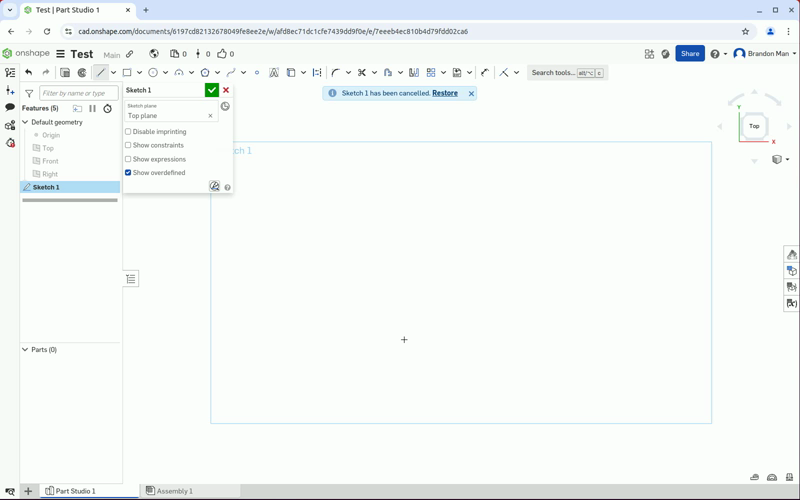
key_up(shift)
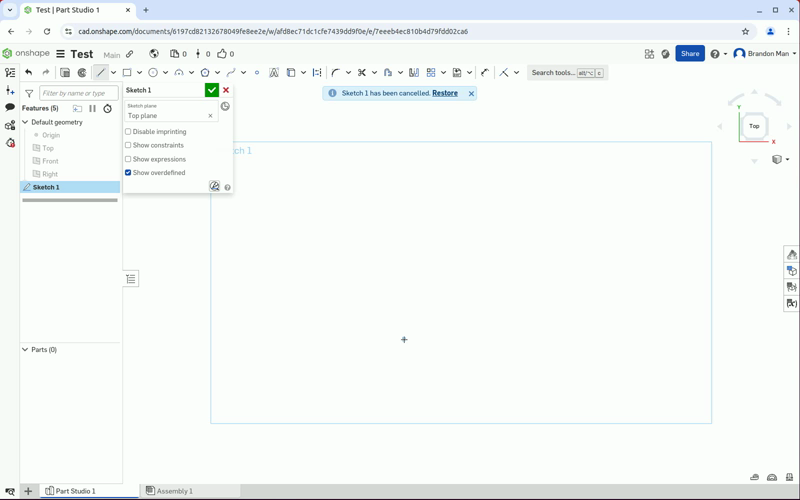
key_down(shift)
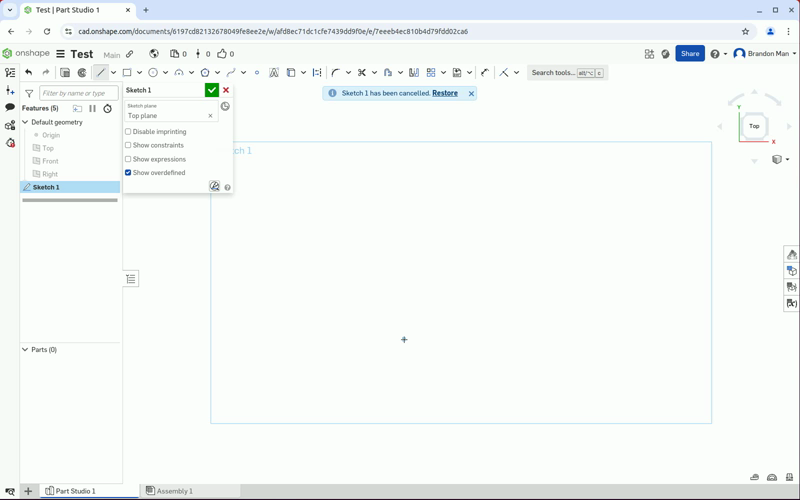
mouse_move(516, 339)
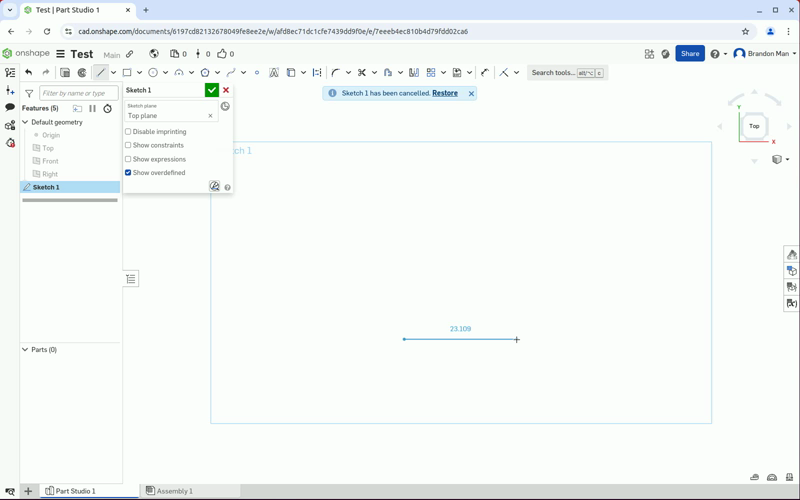
click(516, 339)
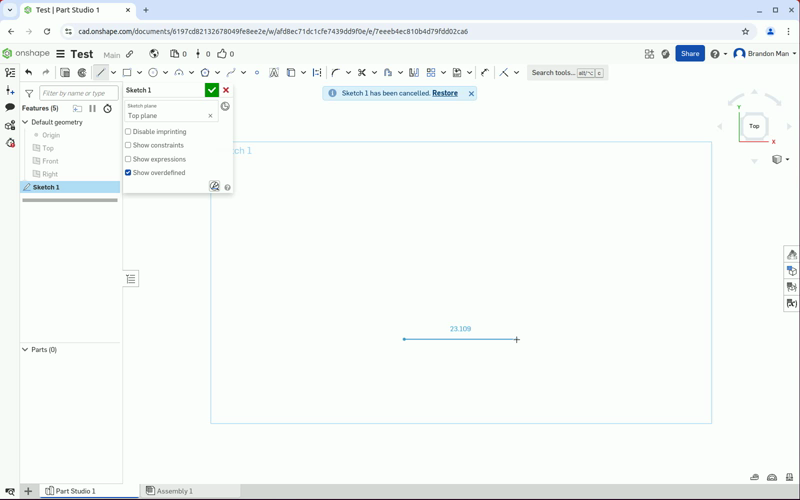
key_up(shift)
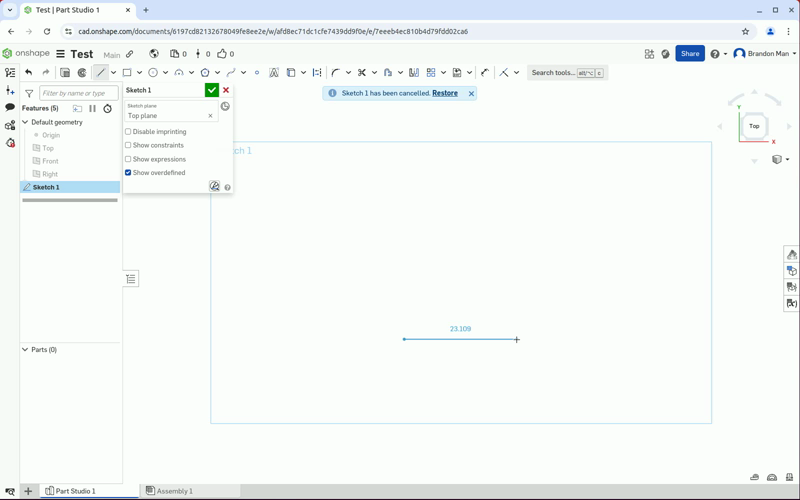
key_down(shift)
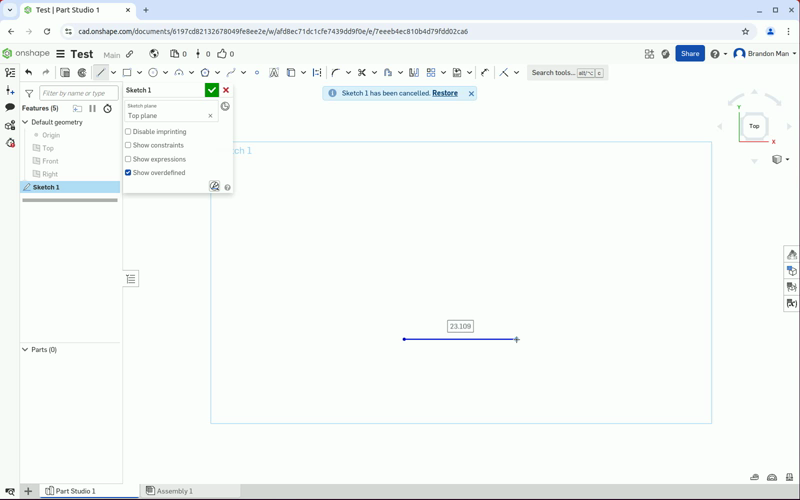
mouse_move(516, 226)
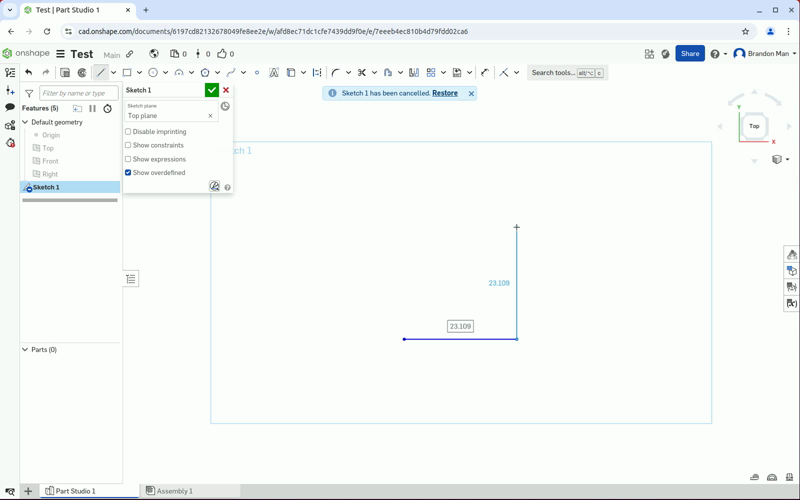
click(516, 226)
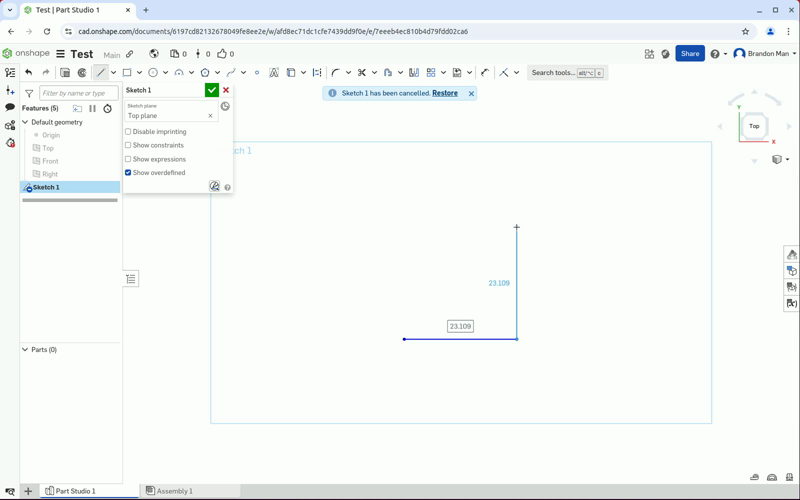
key_up(shift)
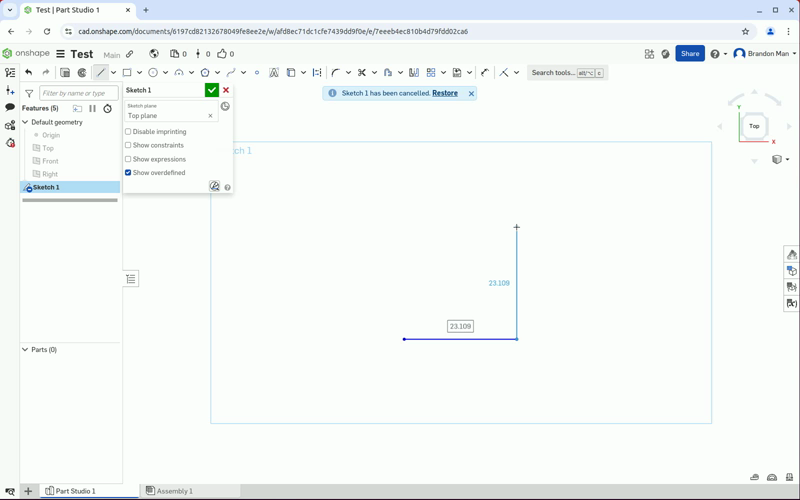
key_down(shift)
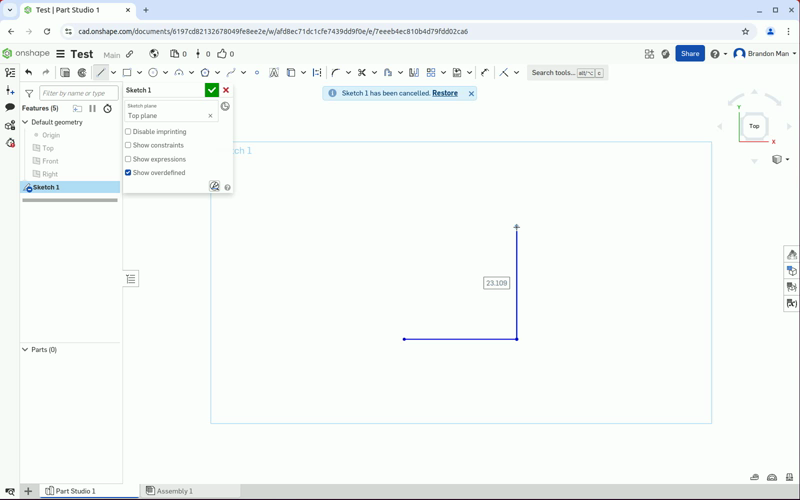
mouse_move(404, 226)
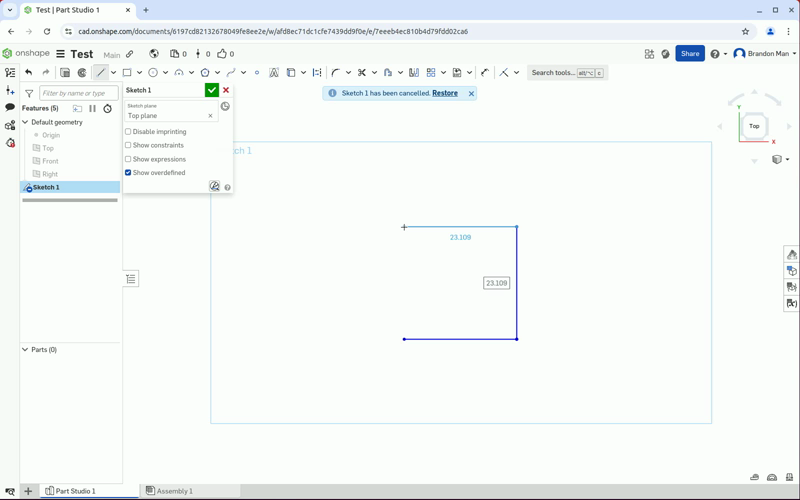
click(404, 226)
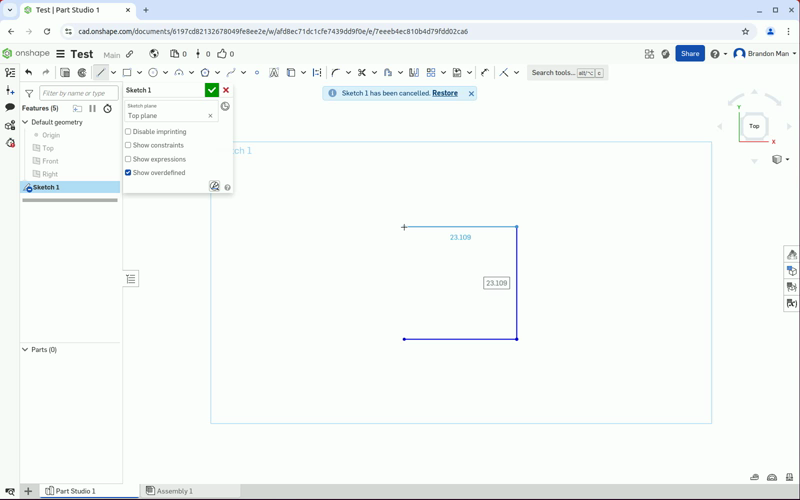
key_up(shift)
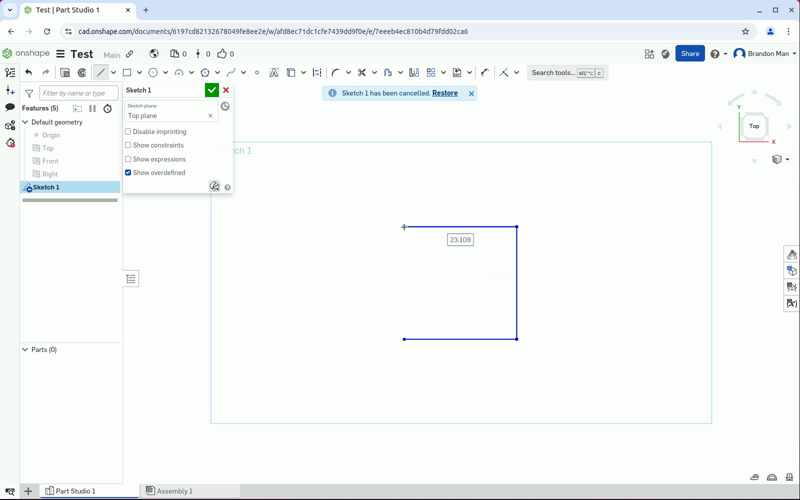
key_down(shift)
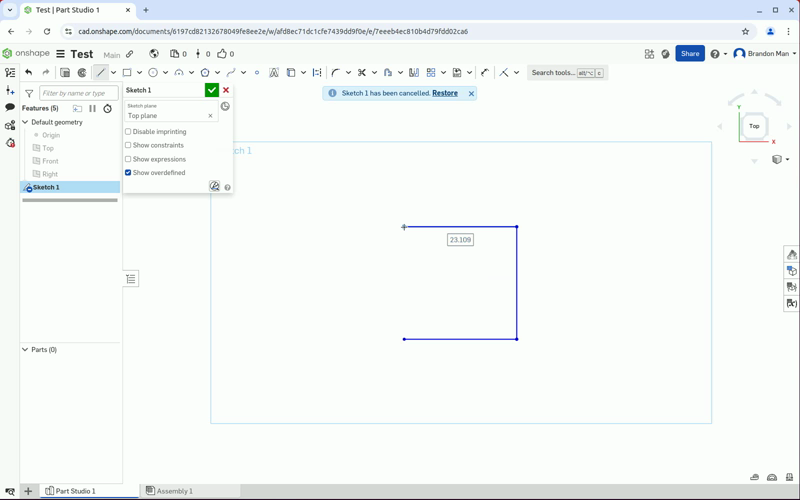
mouse_move(404, 339)
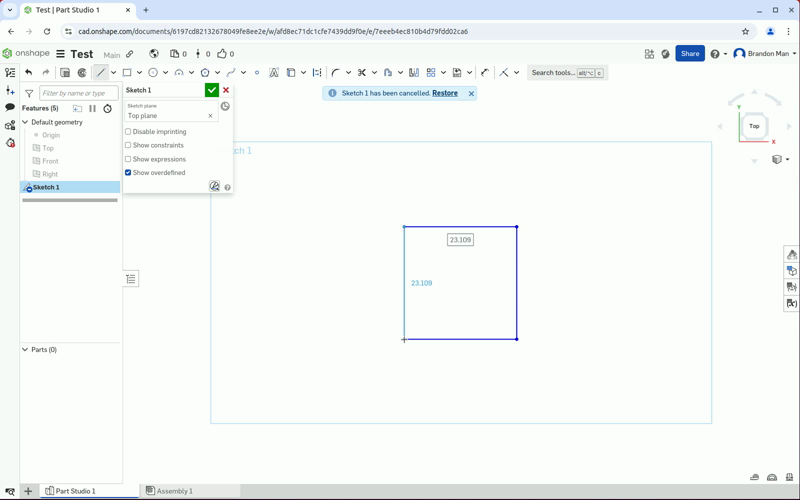
key_up(shift)
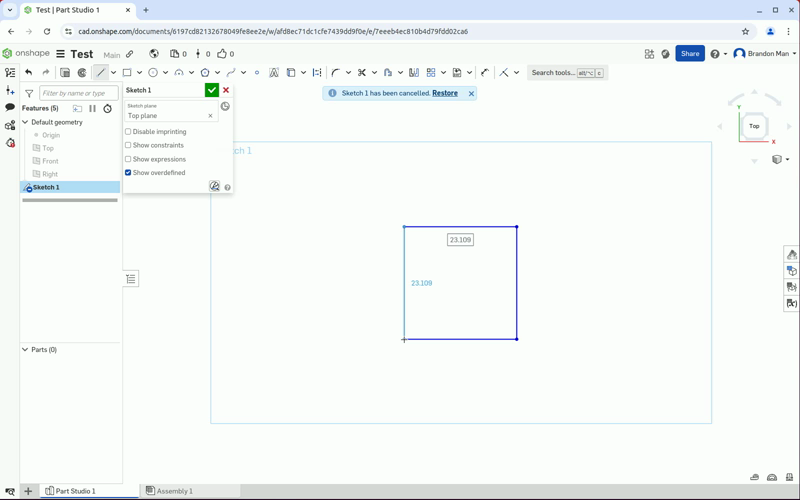
click(404, 339)
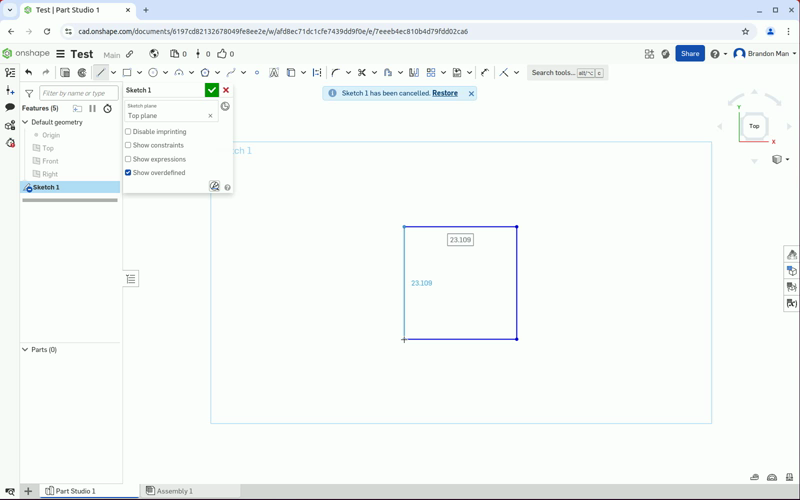
key(esc)
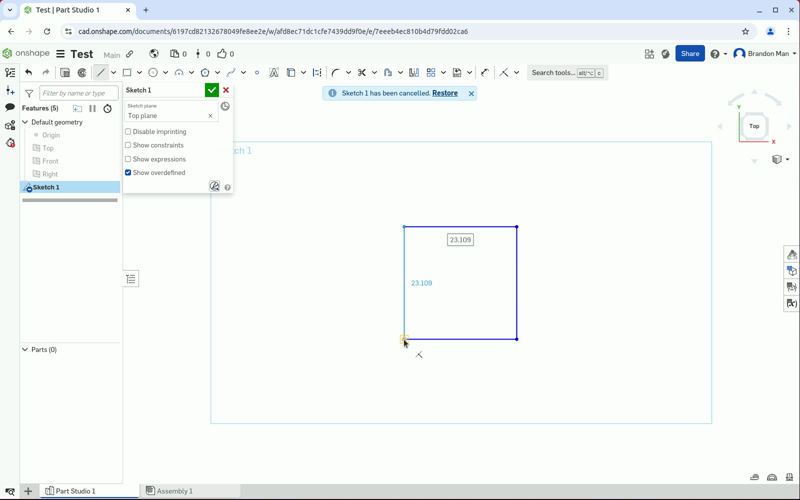
key(l)
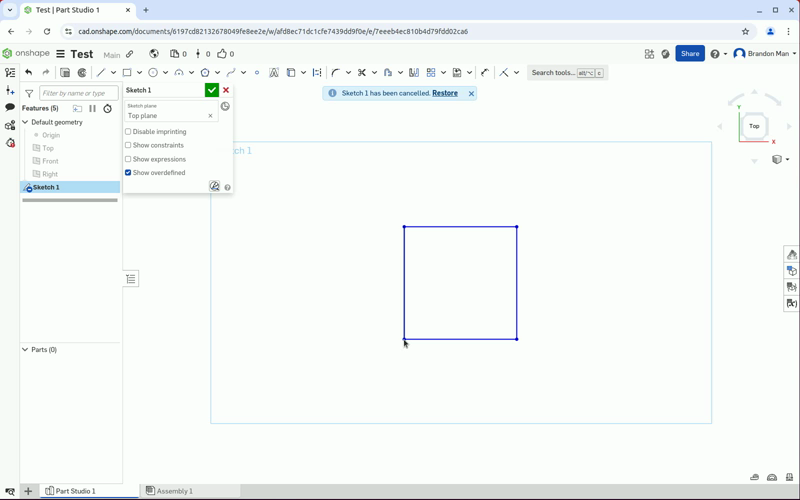
key_down(shift)
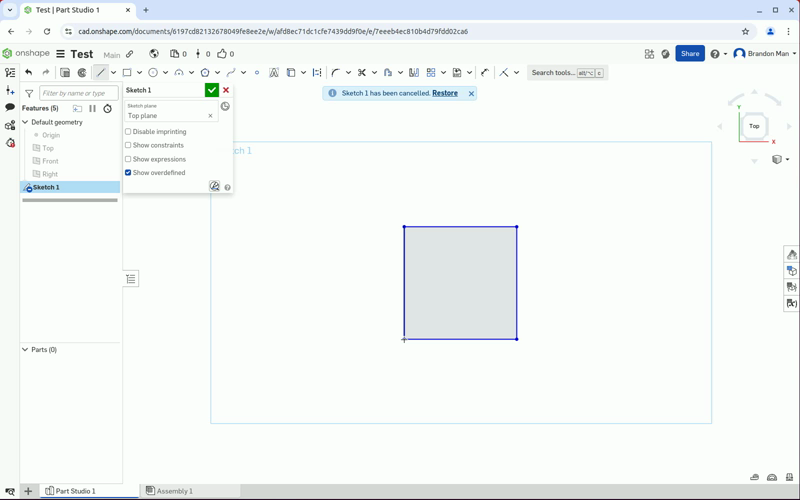
mouse_move(411, 332)
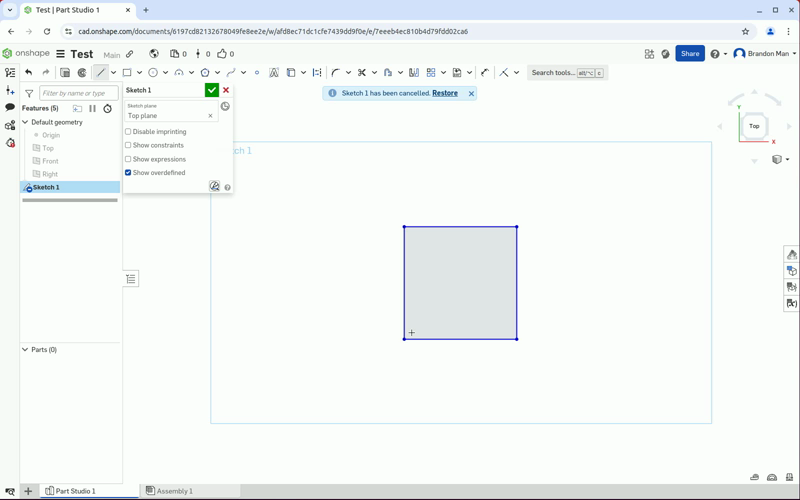
click(411, 332)
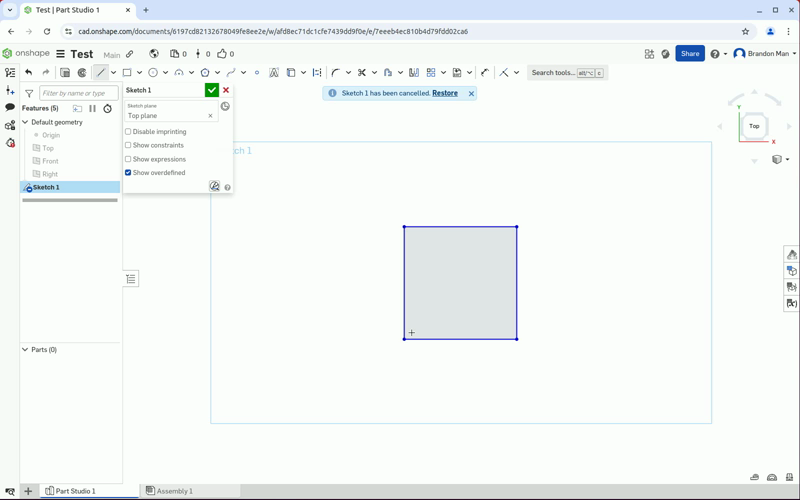
key_up(shift)
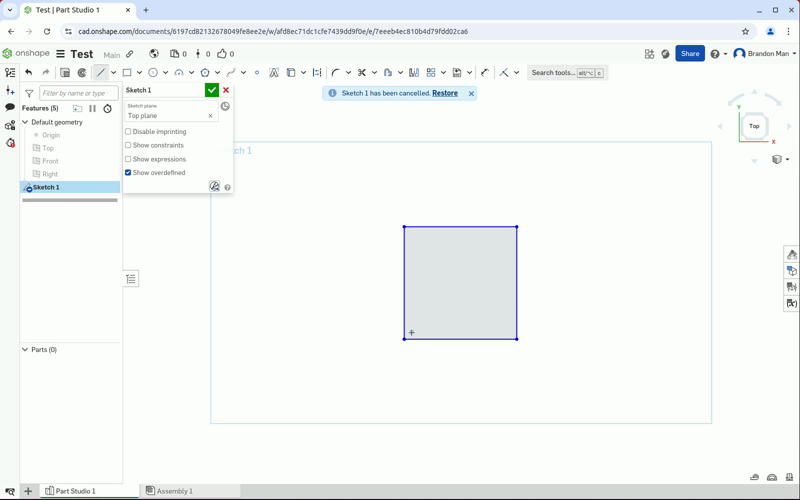
key_down(shift)
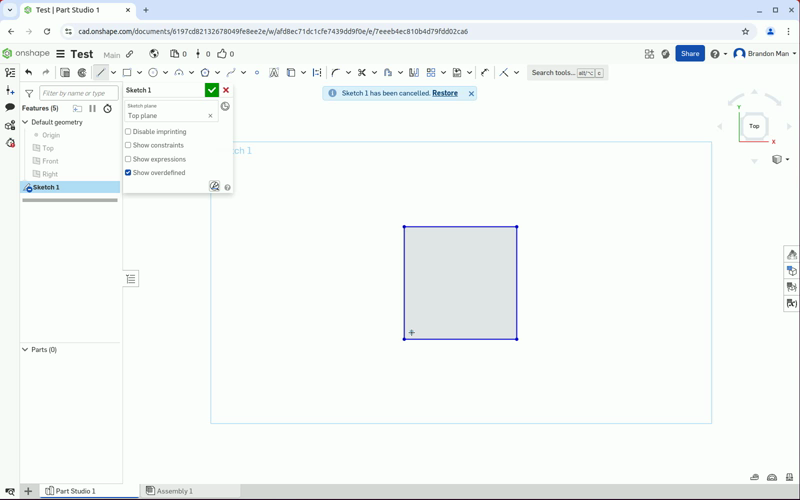
mouse_move(510, 332)
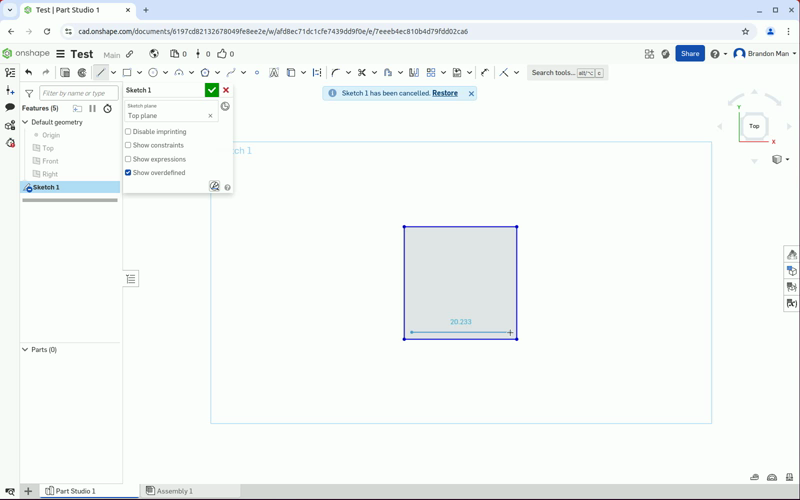
click(510, 332)
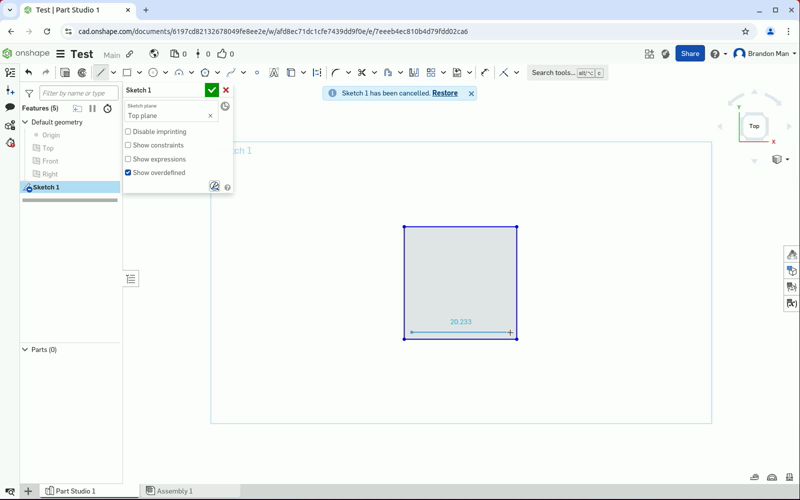
key_up(shift)
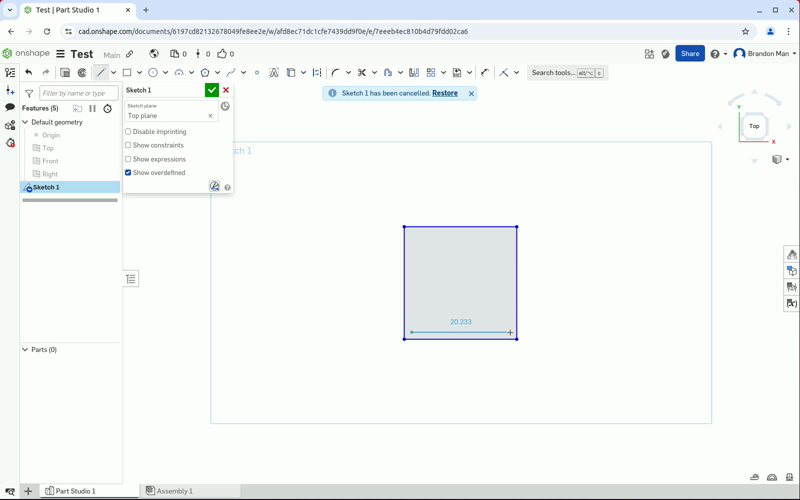
key_down(shift)
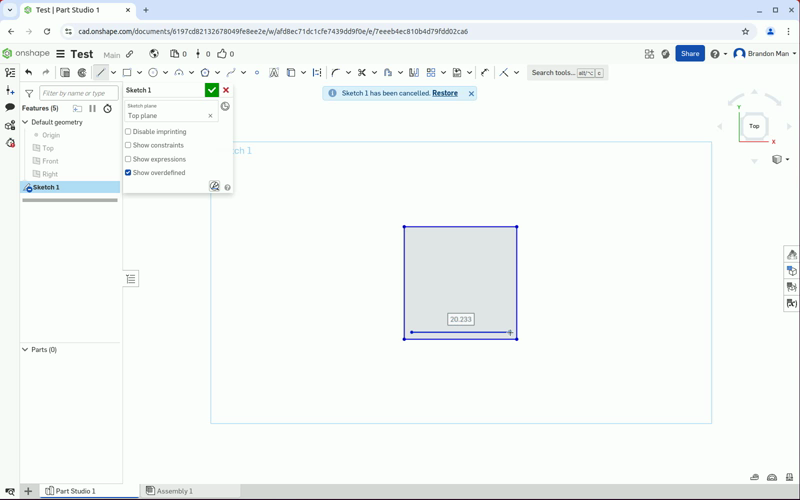
mouse_move(510, 233)
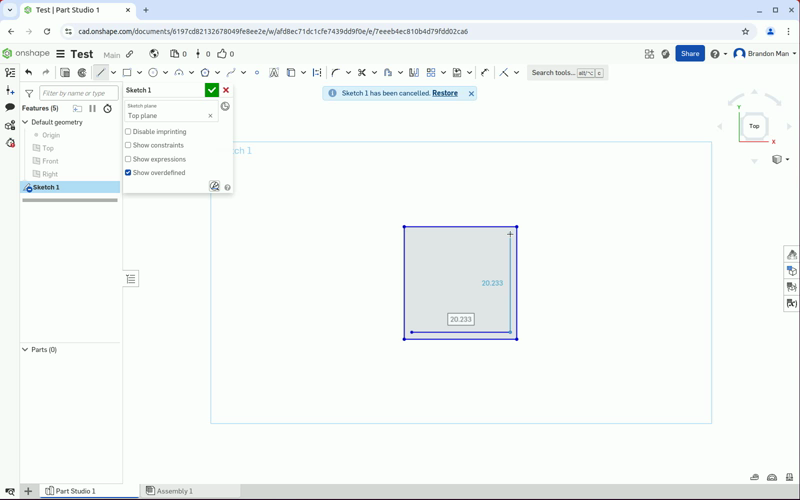
click(510, 233)
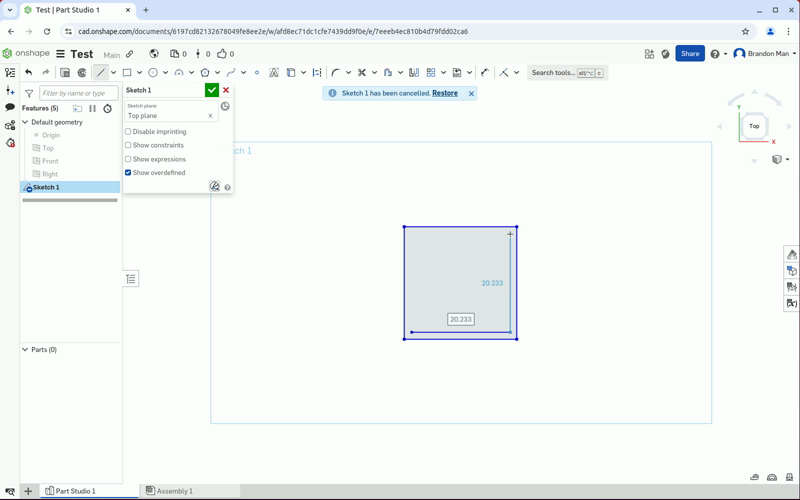
key_up(shift)
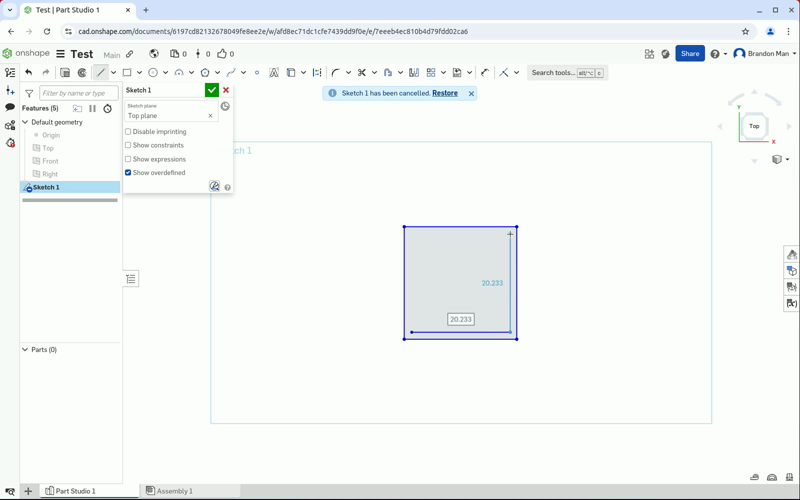
key_down(shift)
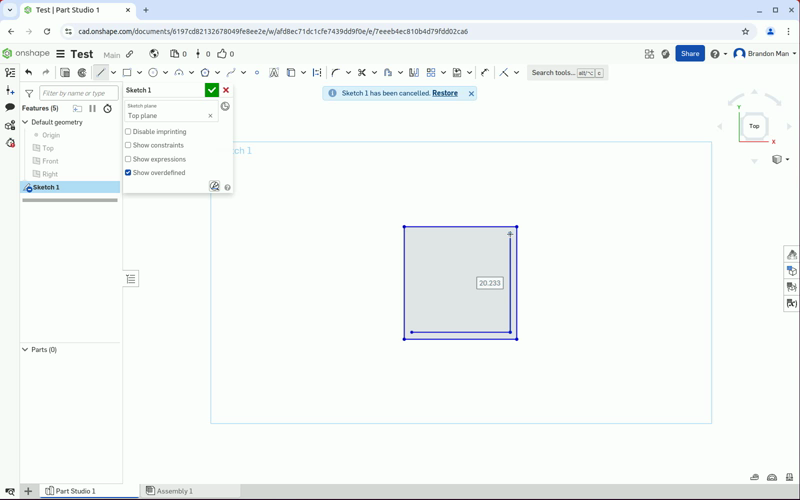
mouse_move(411, 233)
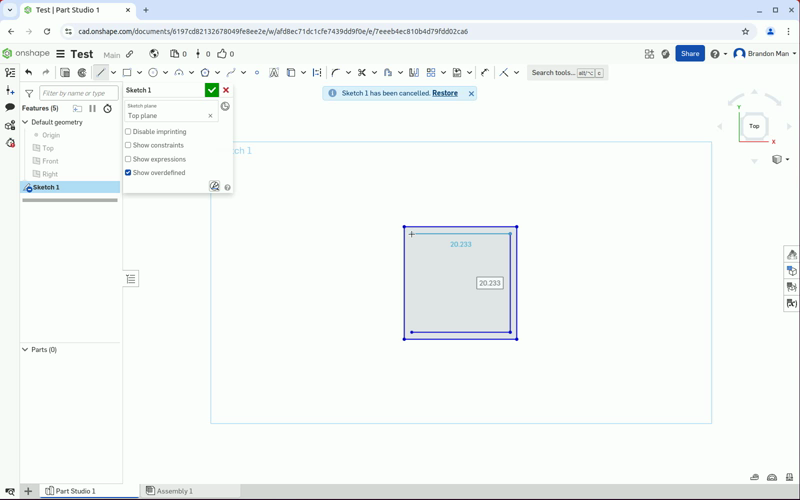
click(411, 233)
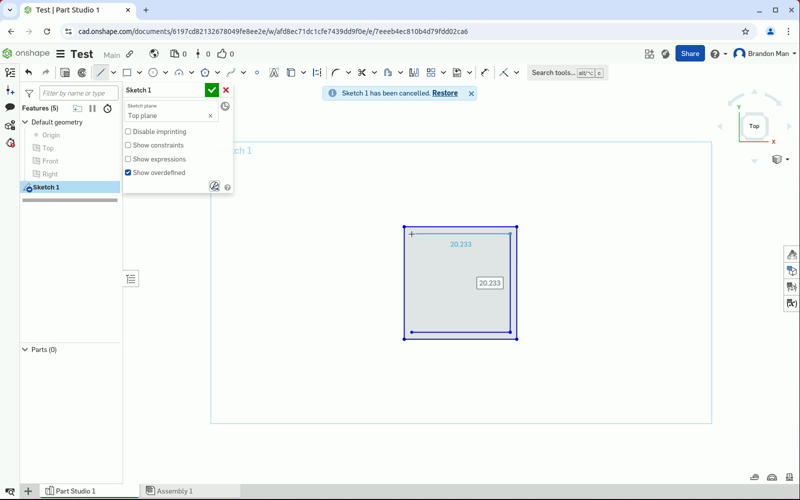
key_up(shift)
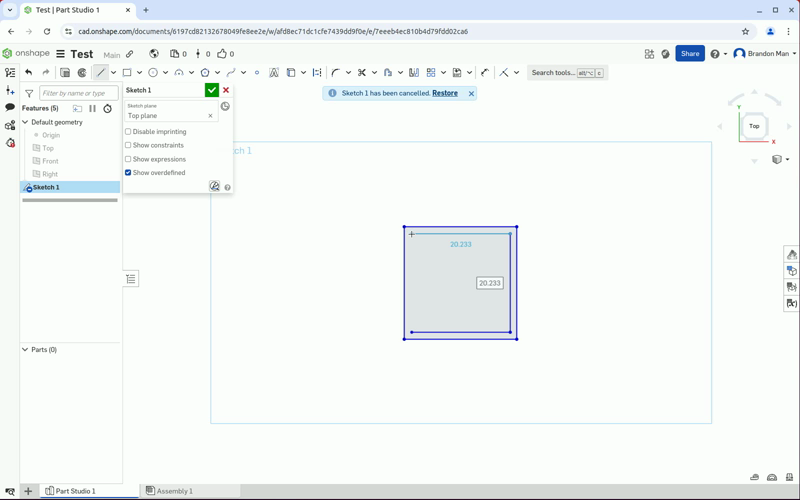
key_down(shift)
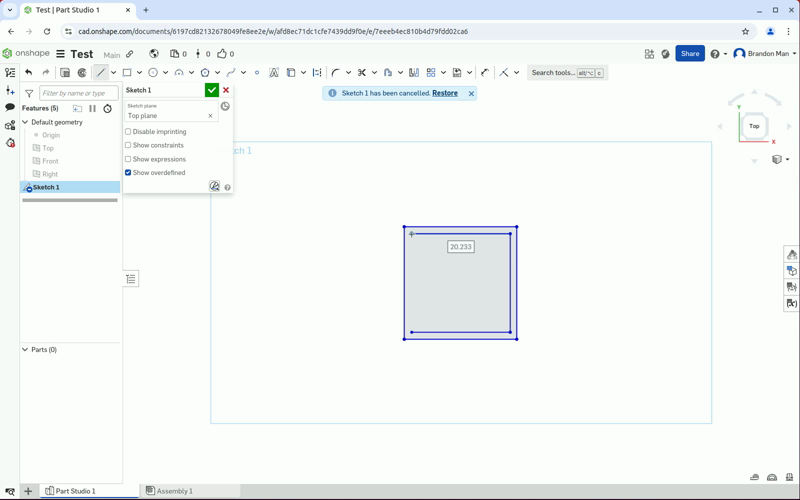
mouse_move(411, 332)
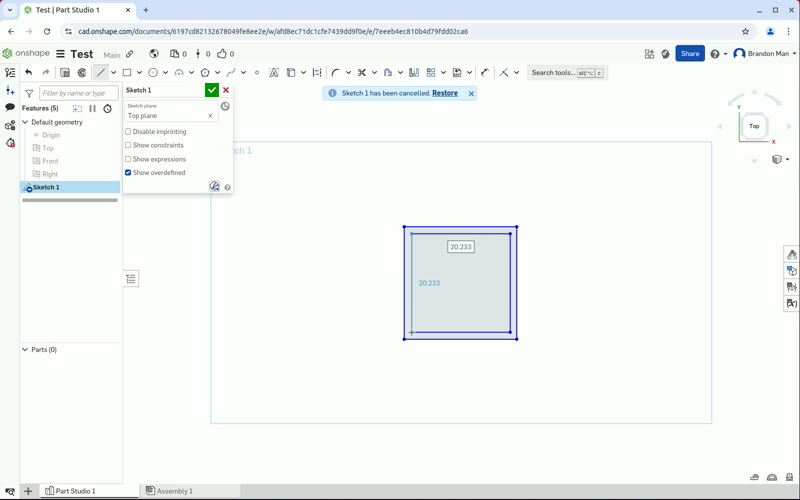
key_up(shift)
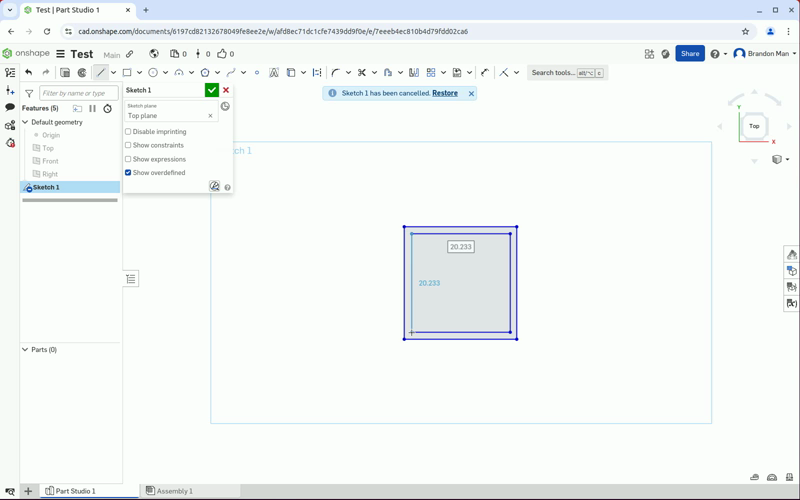
click(411, 332)
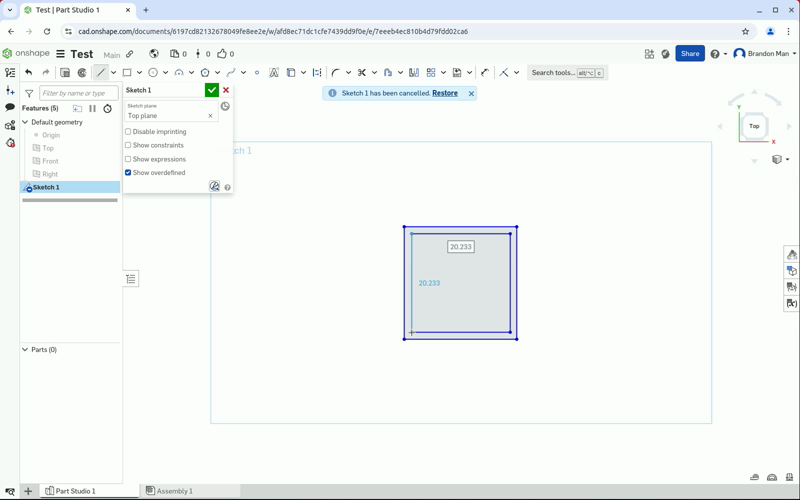
key(esc)
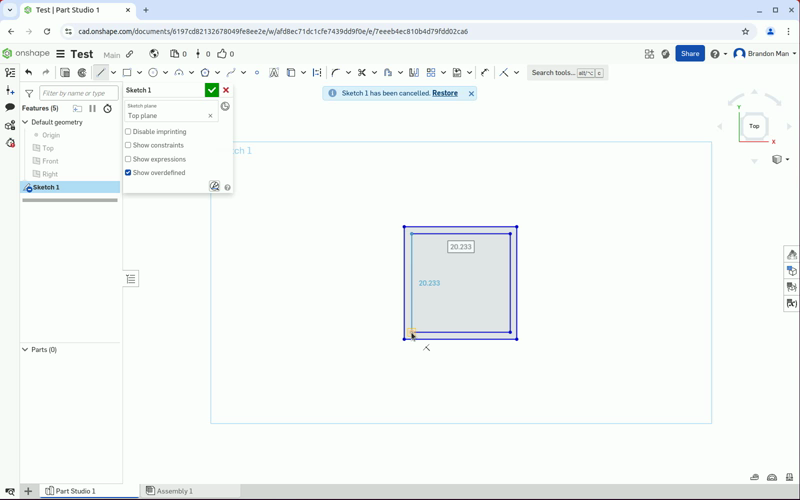
mouse_move(445, 230)
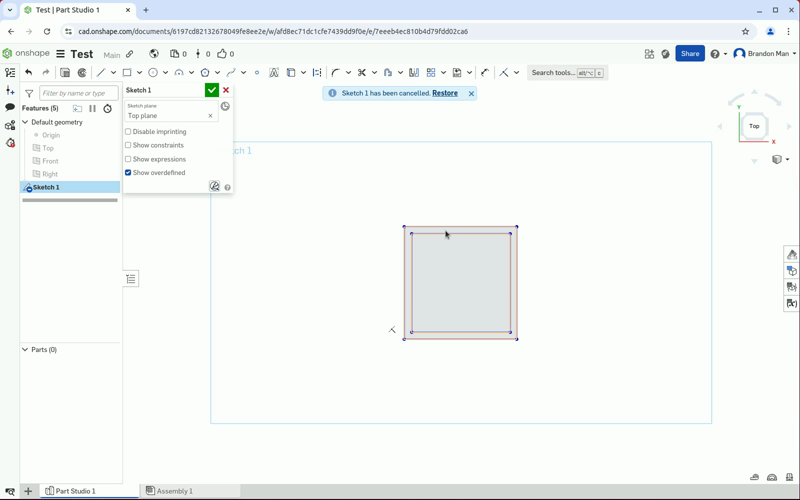
click(445, 230)
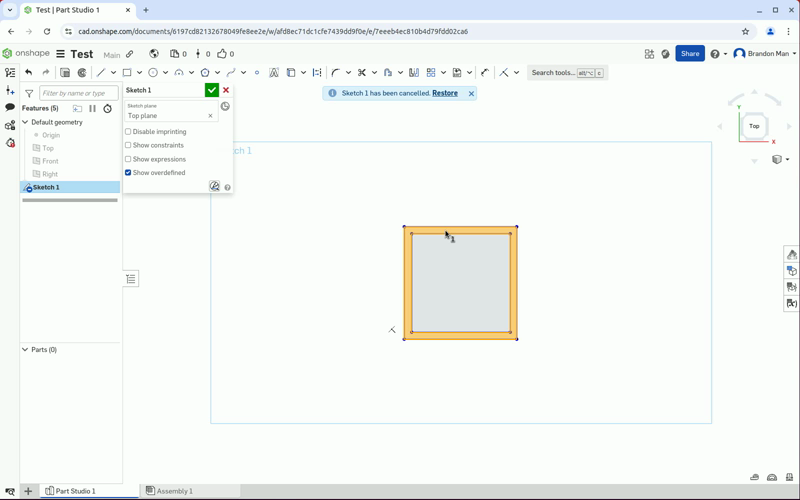
mouse_move(73, 352)
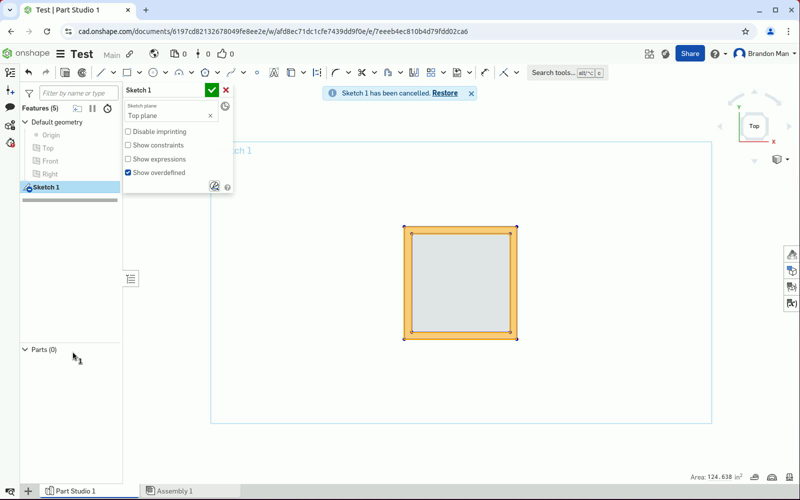
key(shift+y)
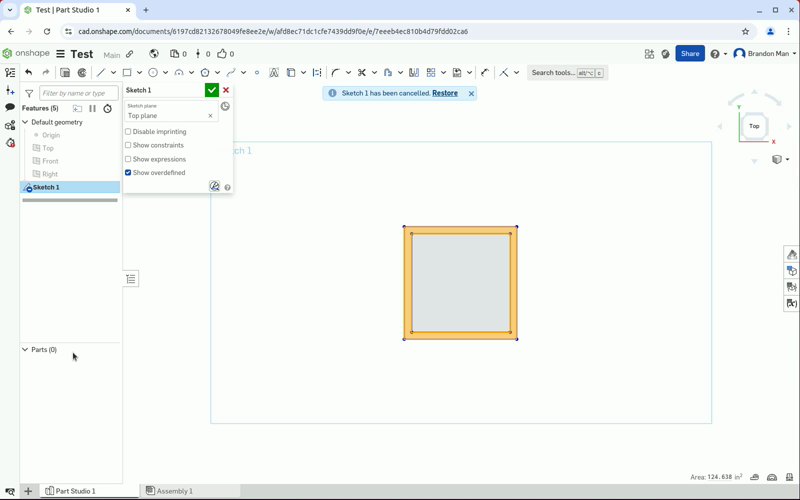
key(shift+e)
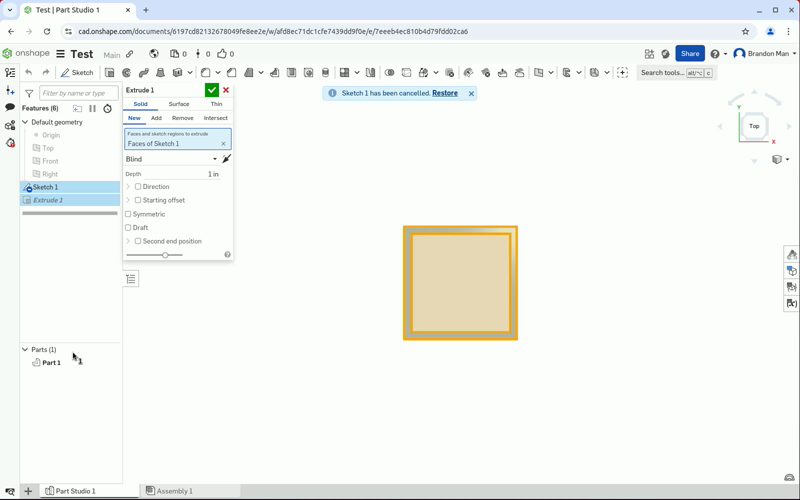
mouse_move(143, 106)
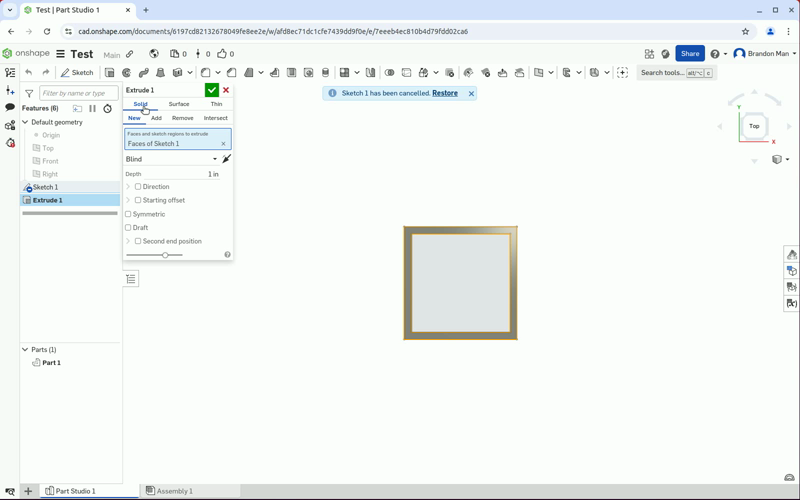
click(143, 106)
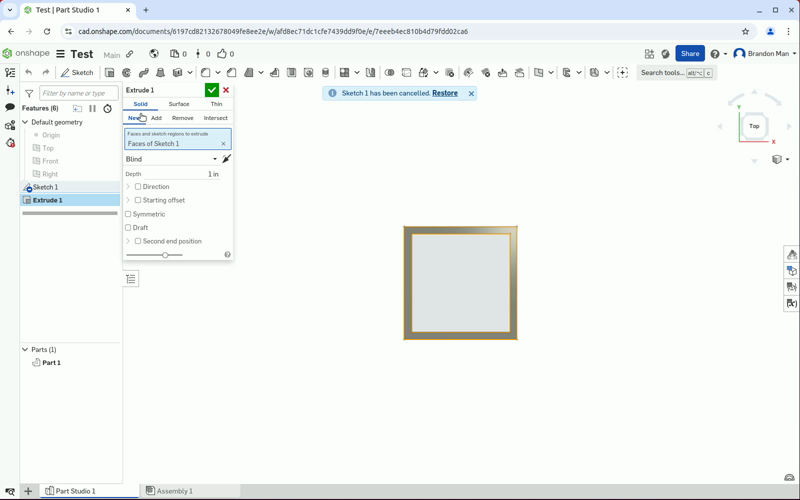
mouse_move(137, 120)
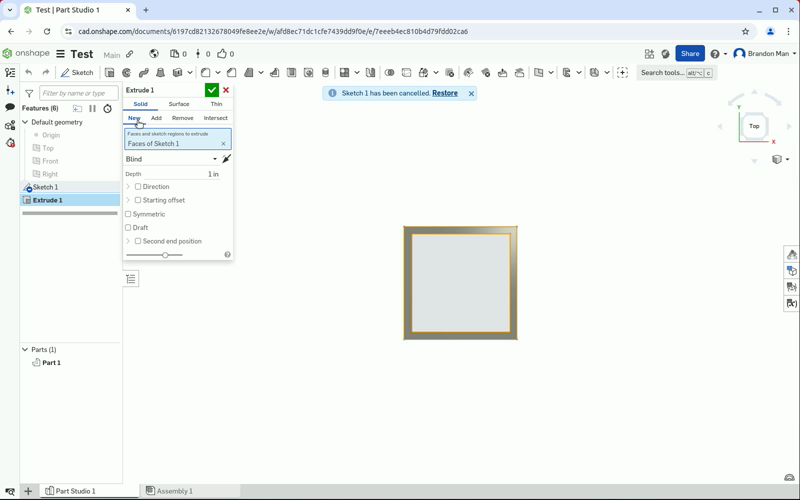
click(137, 120)
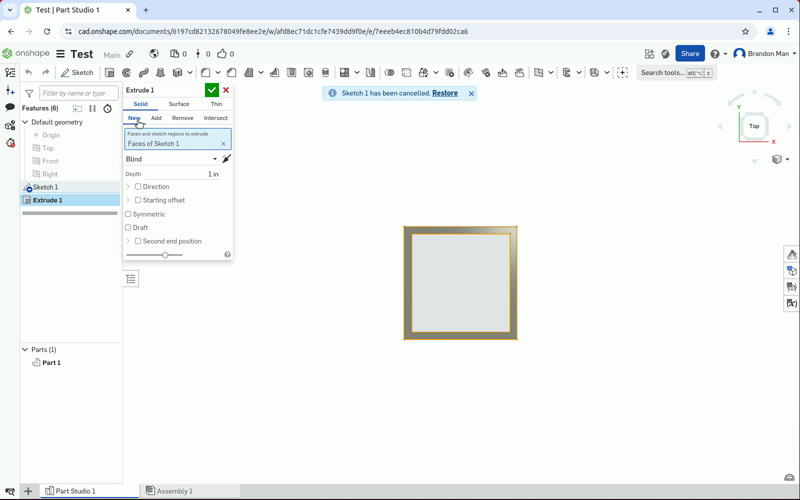
key(tab, 4)
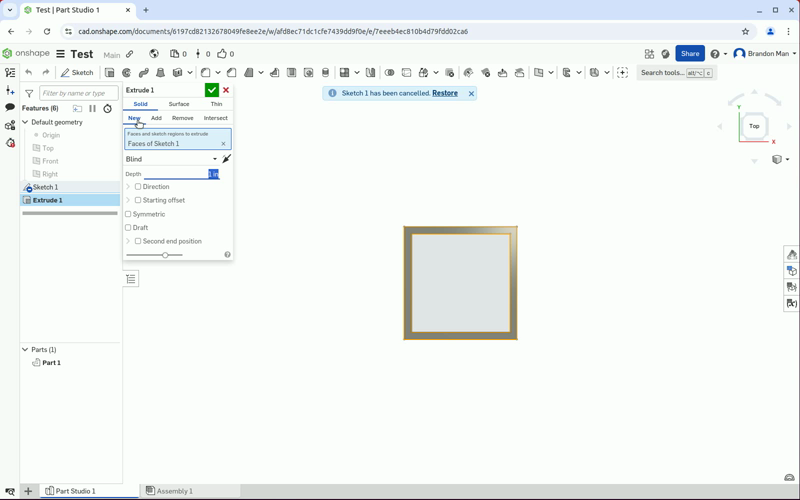
text(23.108)
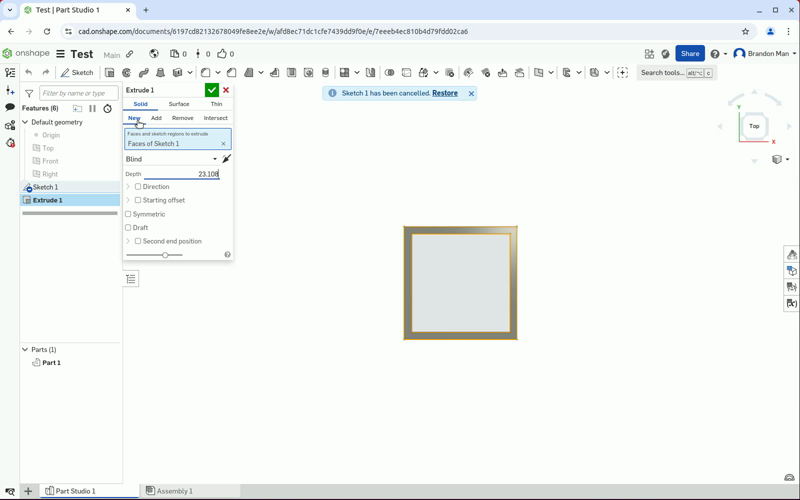
key(enter)
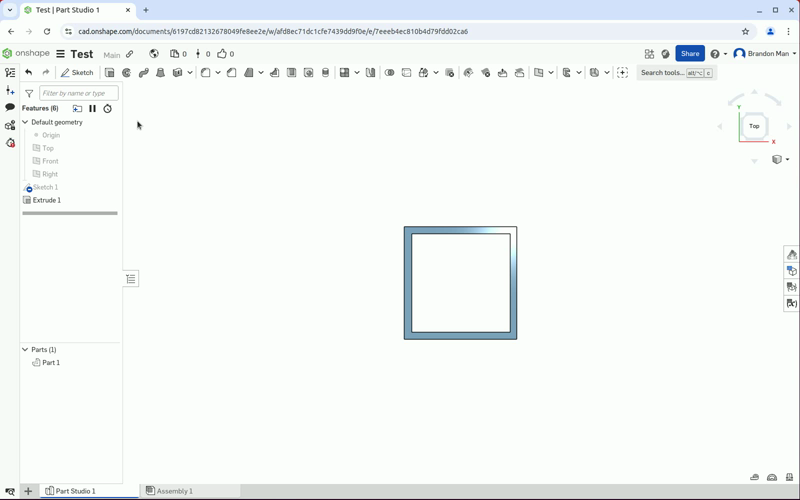
key(shift+h)
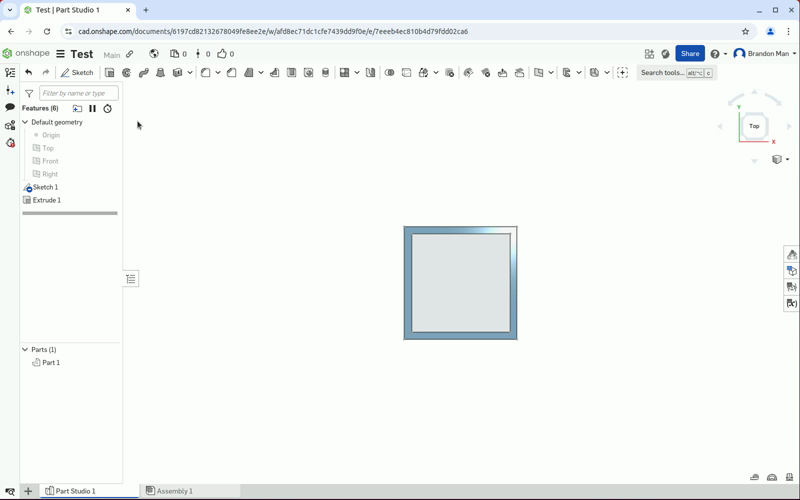
key(shift+h)
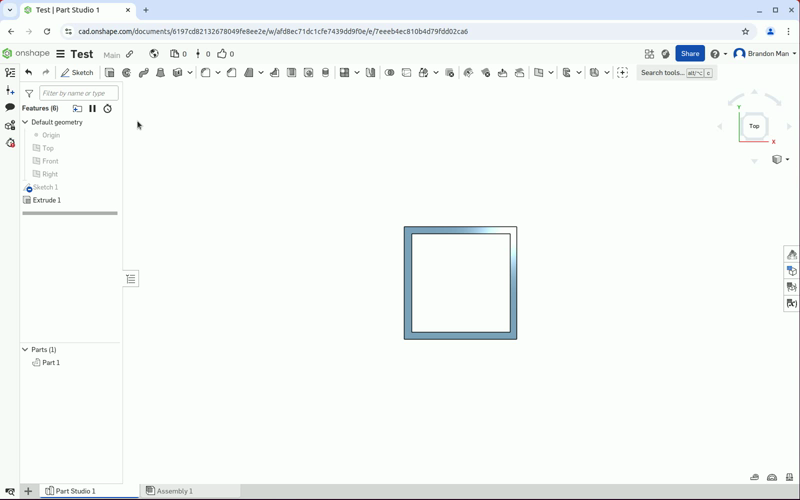
mouse_move(73, 189)
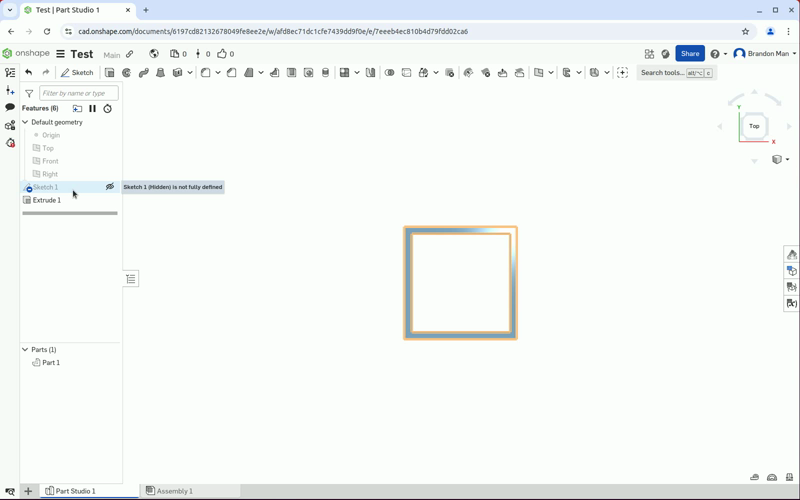
click(73, 189)
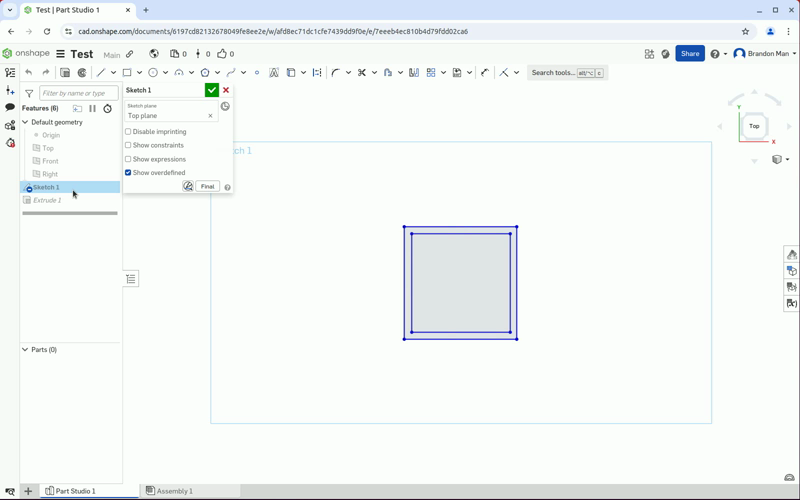
mouse_move(229, 92)
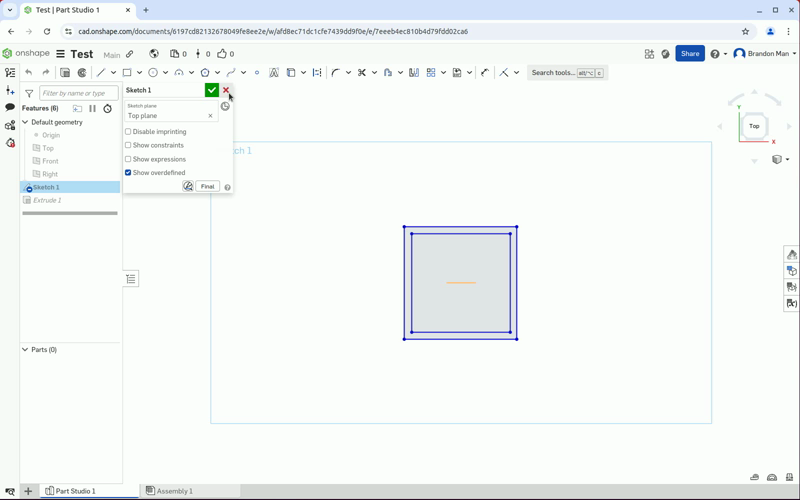
click(229, 92)
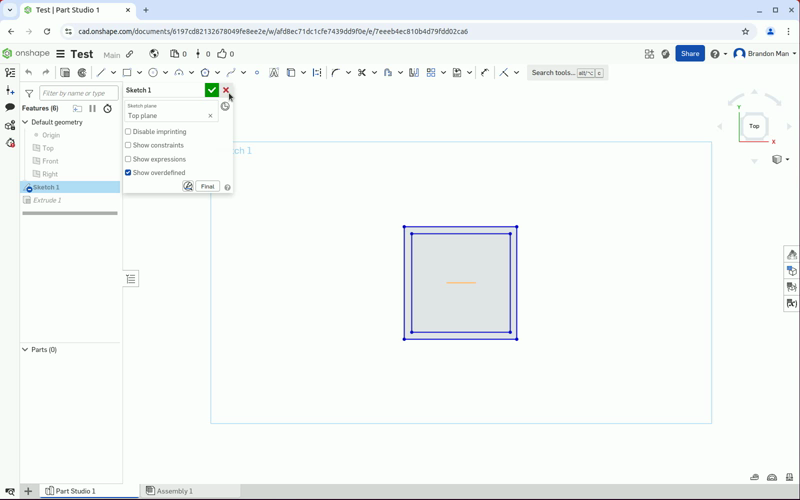
key(shift+s)
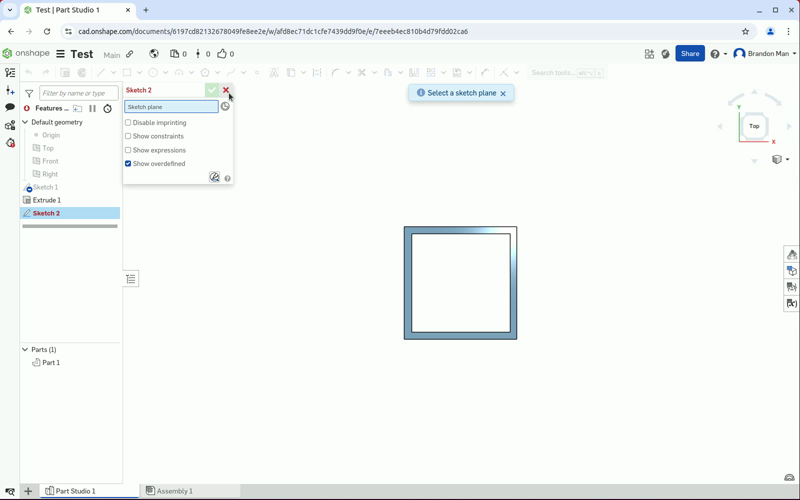
mouse_move(73, 150)
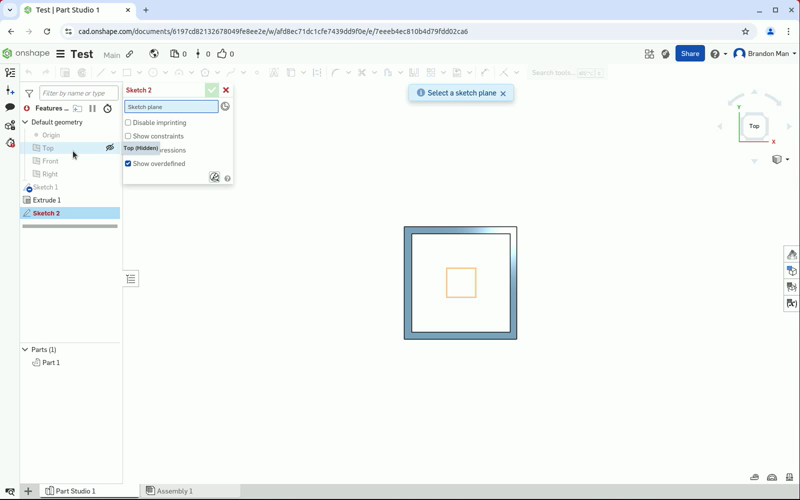
click(73, 150)
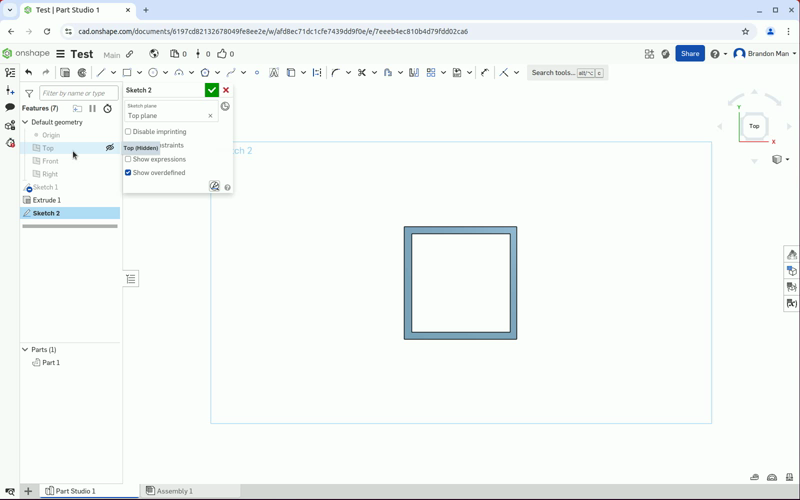
mouse_move(73, 352)
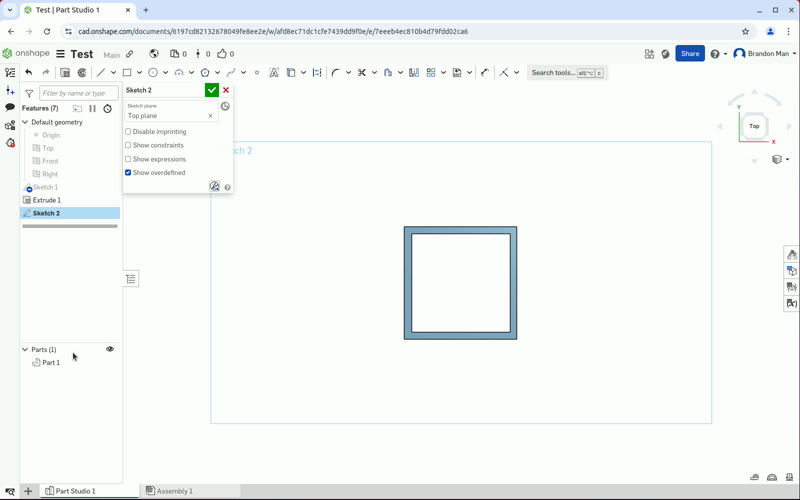
key(y)
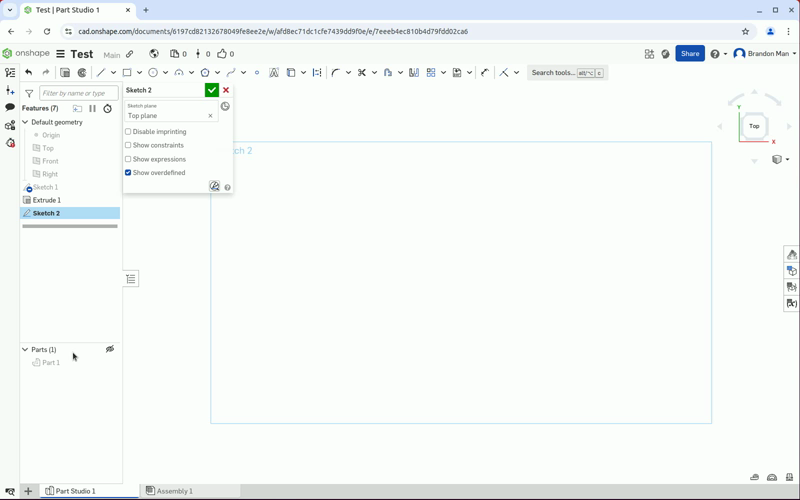
key(l)
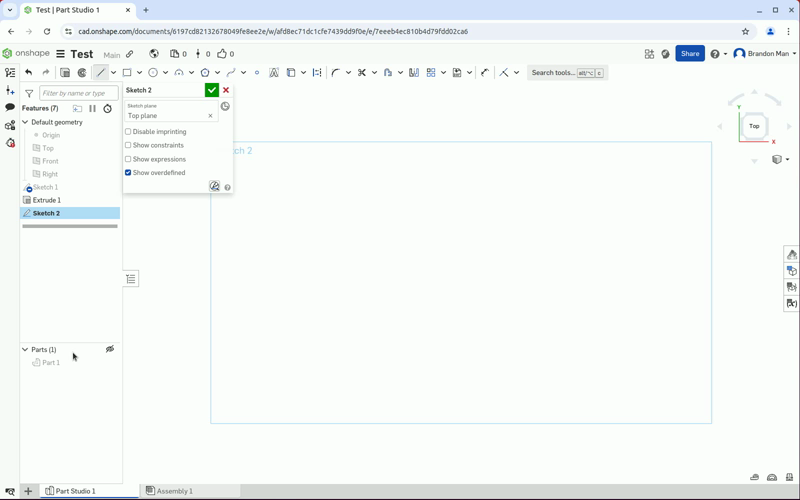
key_down(shift)
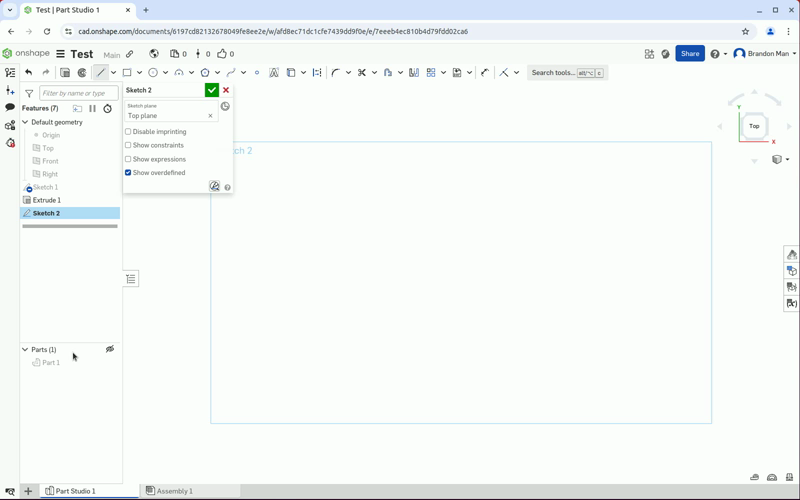
mouse_move(411, 332)
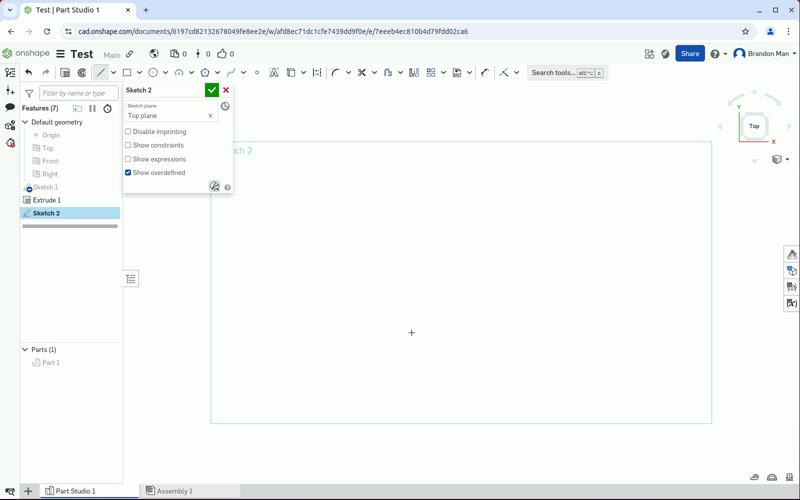
click(411, 332)
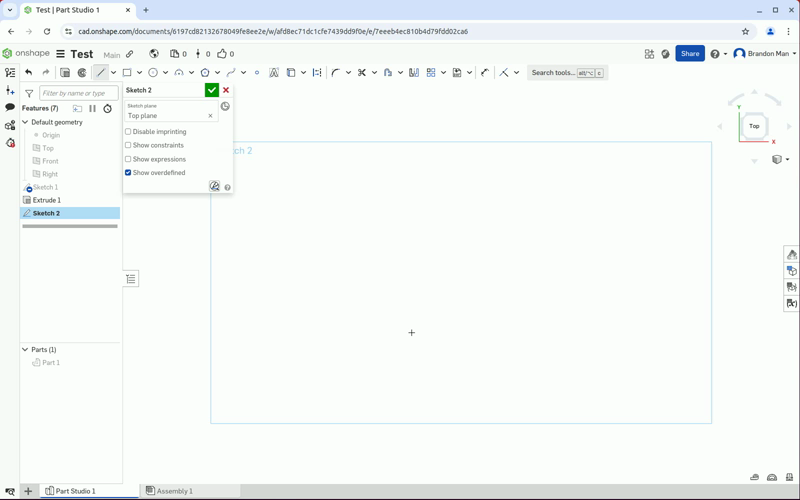
key_up(shift)
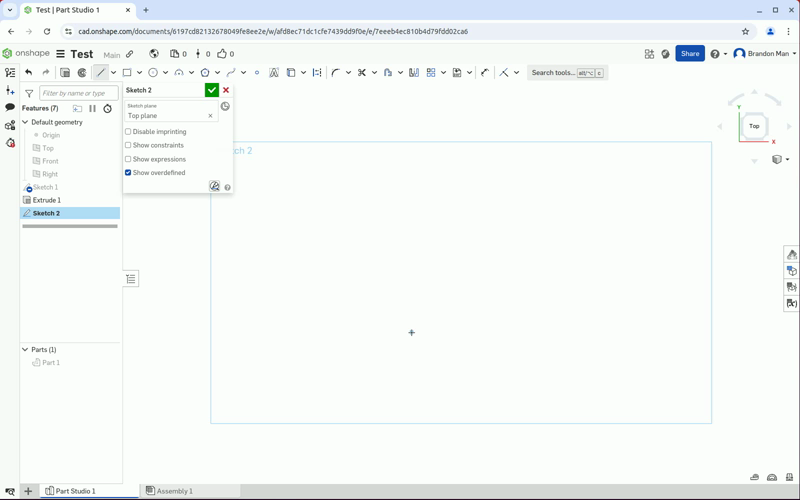
key_down(shift)
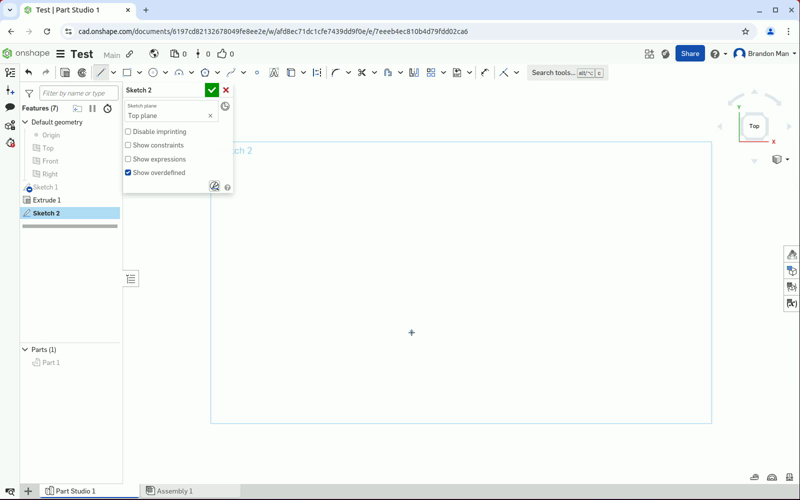
mouse_move(510, 332)
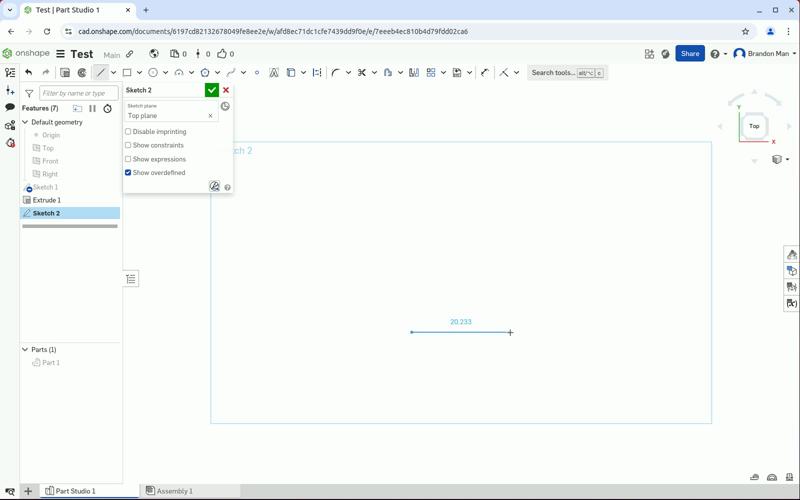
click(510, 332)
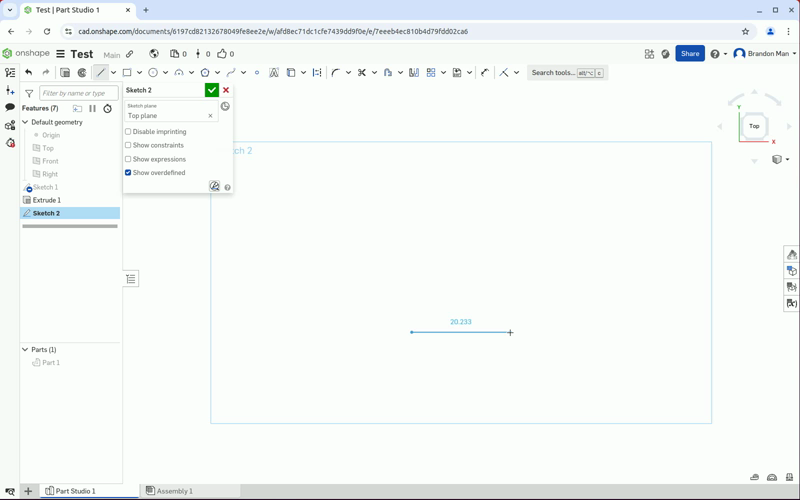
key_up(shift)
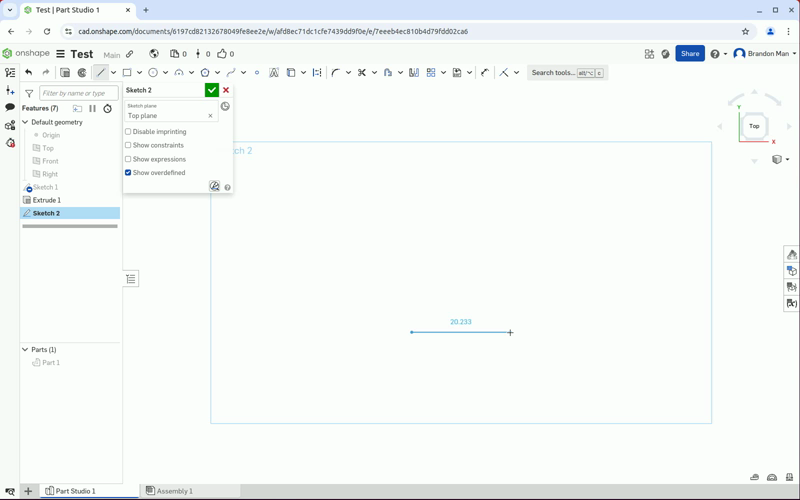
key_down(shift)
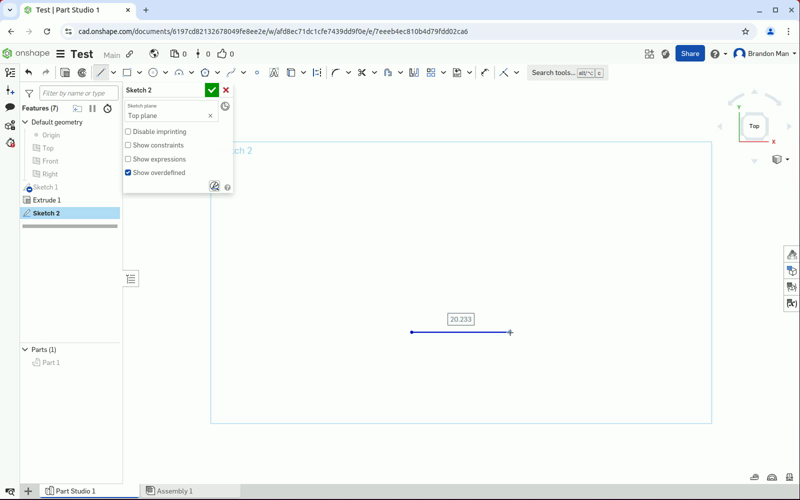
mouse_move(510, 233)
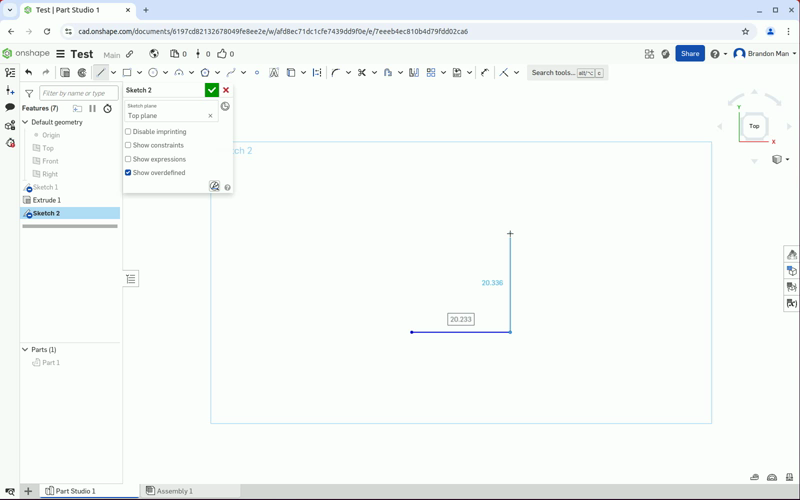
click(510, 233)
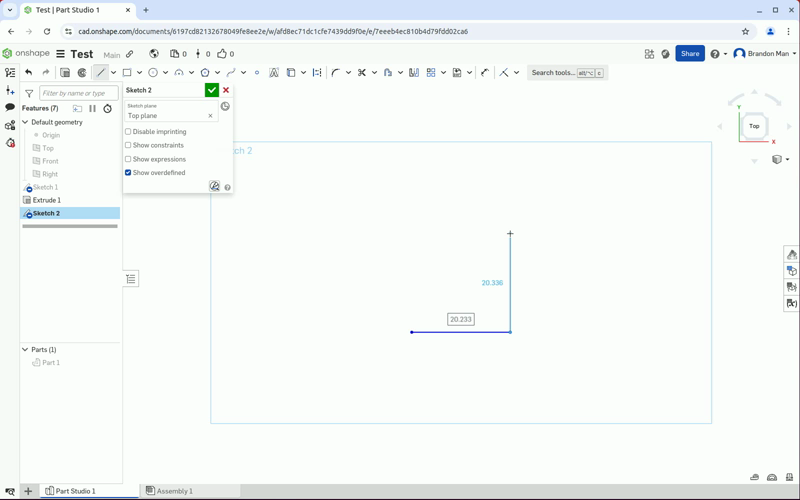
key_up(shift)
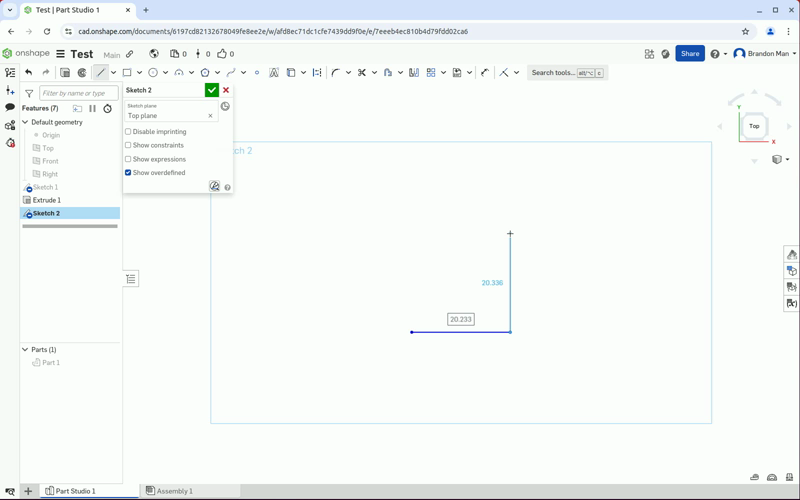
key_down(shift)
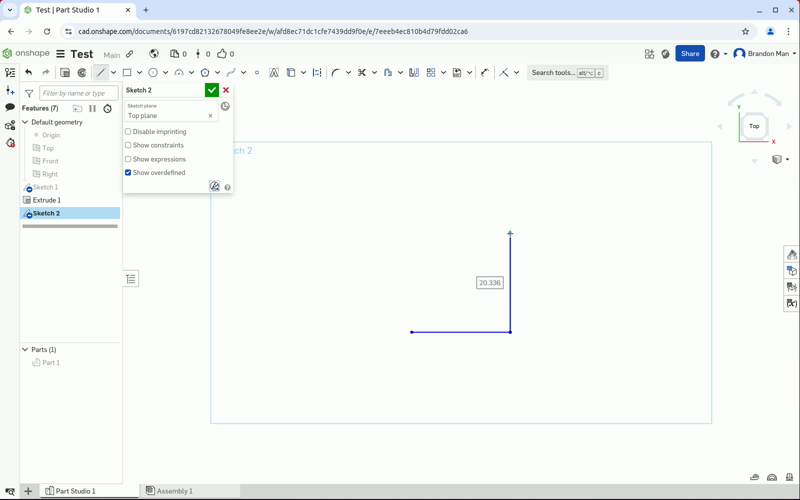
mouse_move(411, 233)
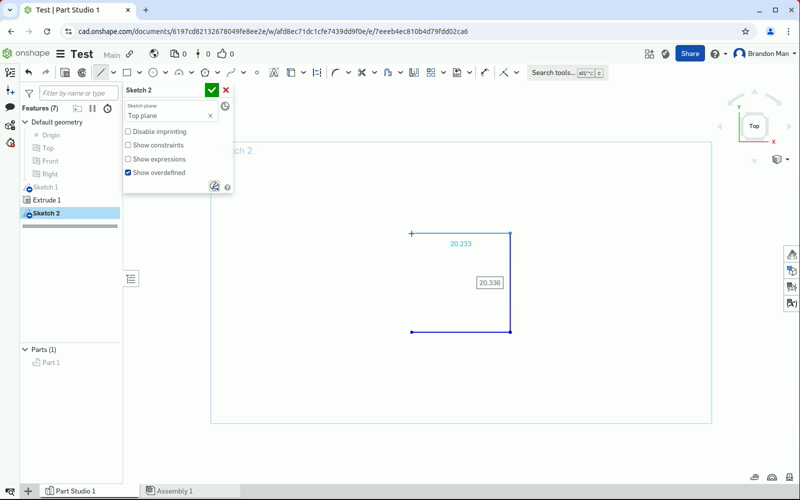
click(411, 233)
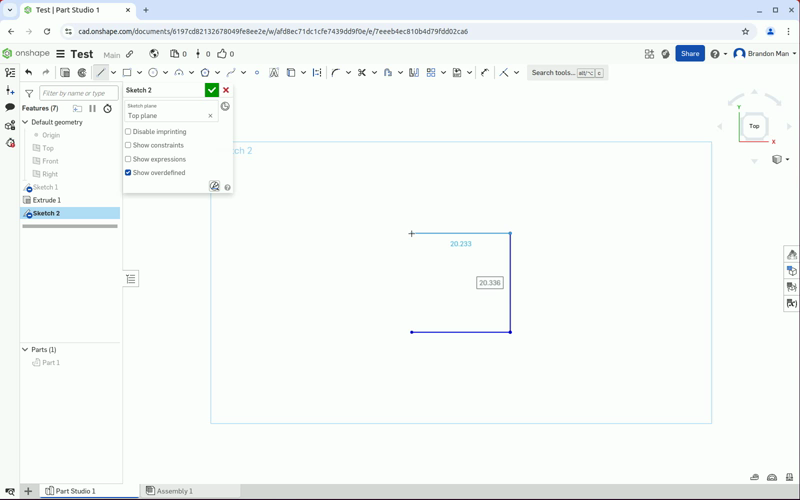
key_up(shift)
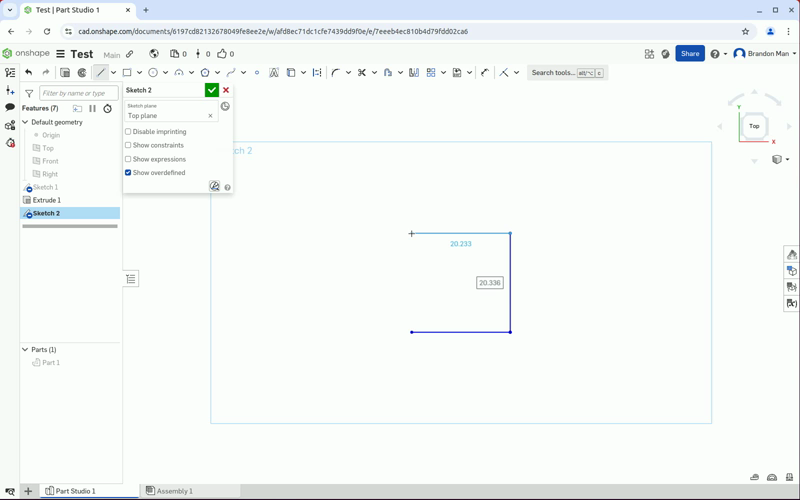
key_down(shift)
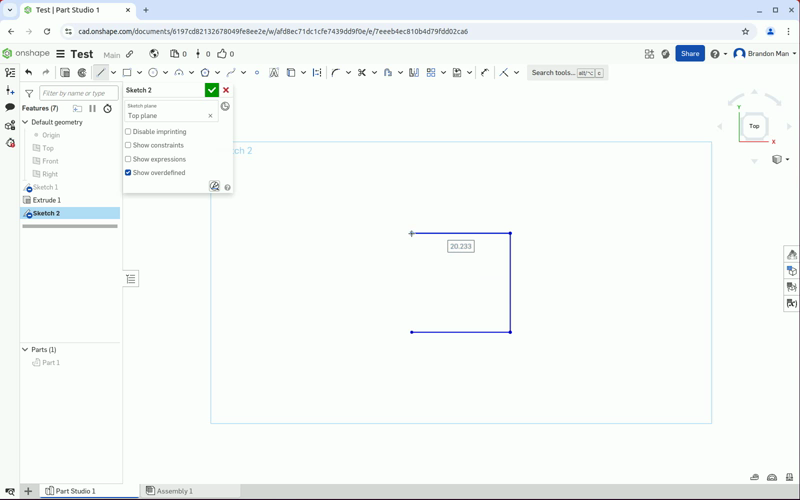
mouse_move(411, 332)
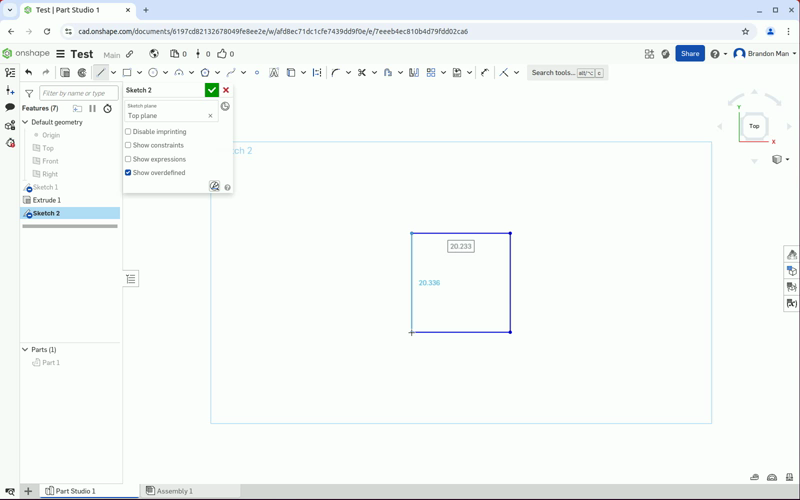
key_up(shift)
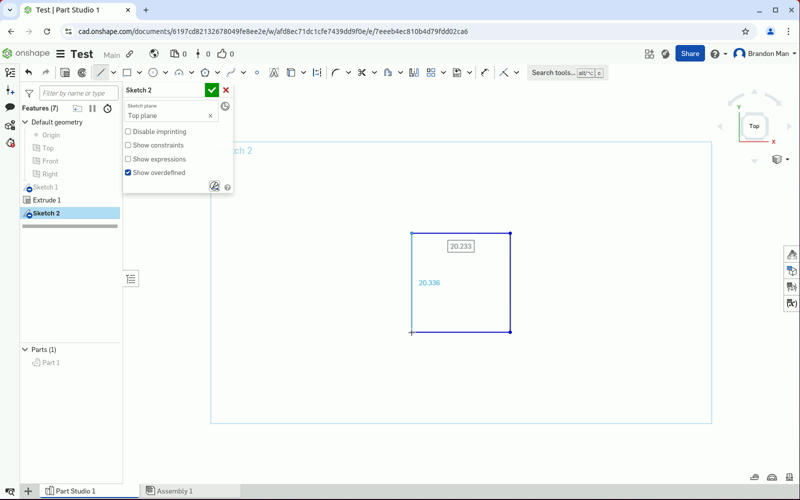
click(411, 332)
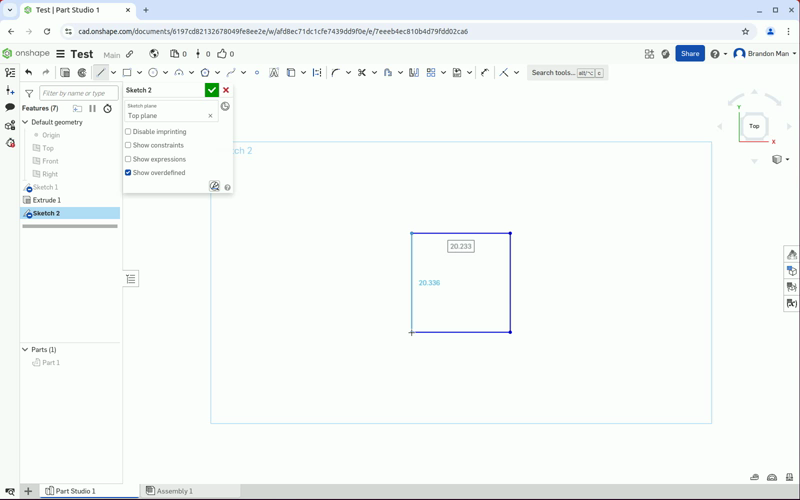
key(esc)
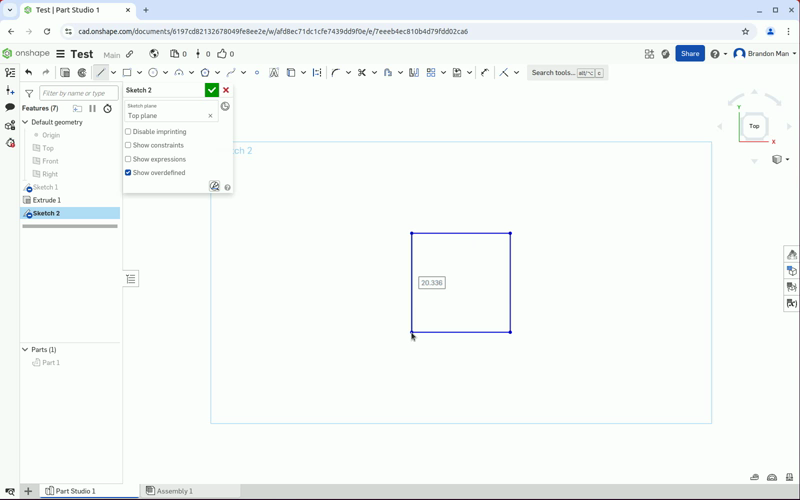
mouse_move(484, 324)
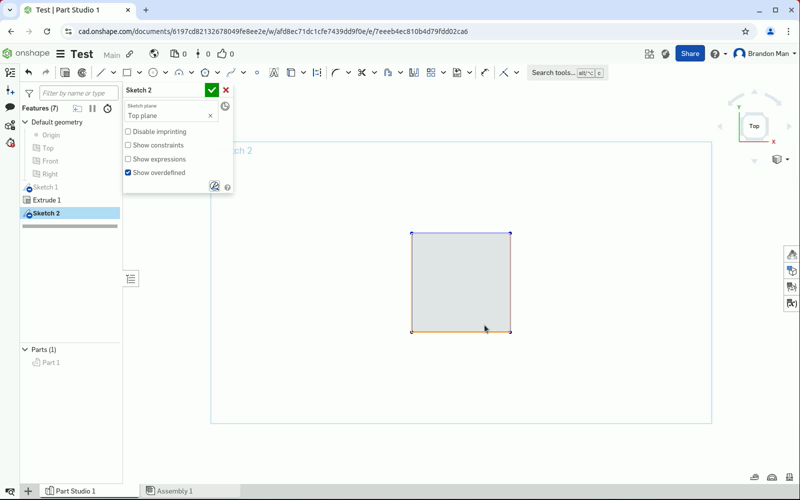
click(484, 324)
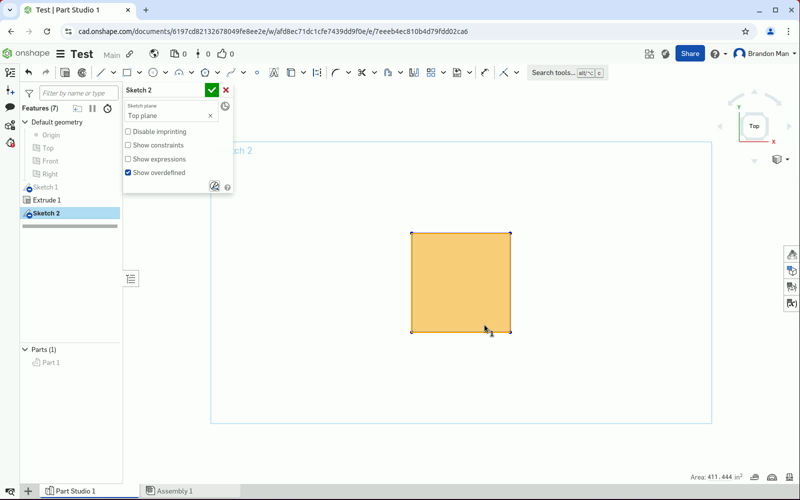
mouse_move(73, 352)
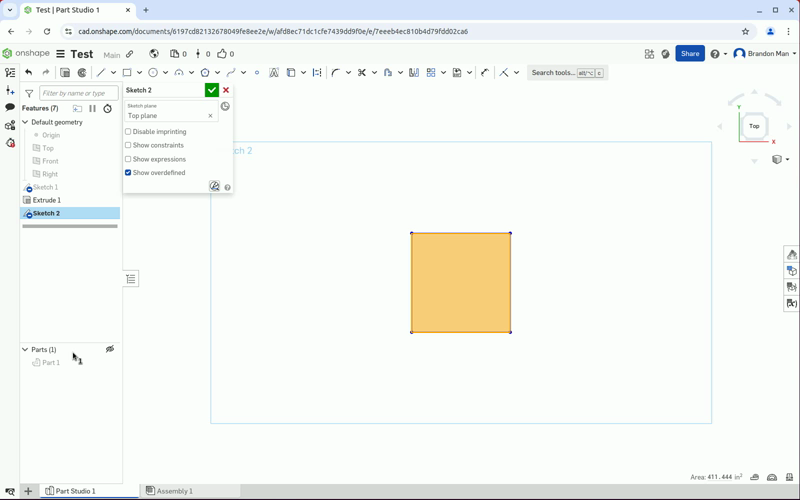
key(shift+y)
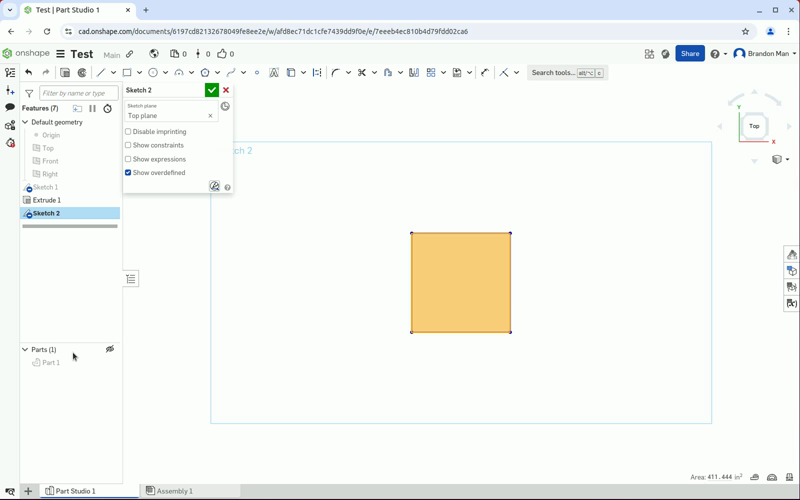
key(shift+e)
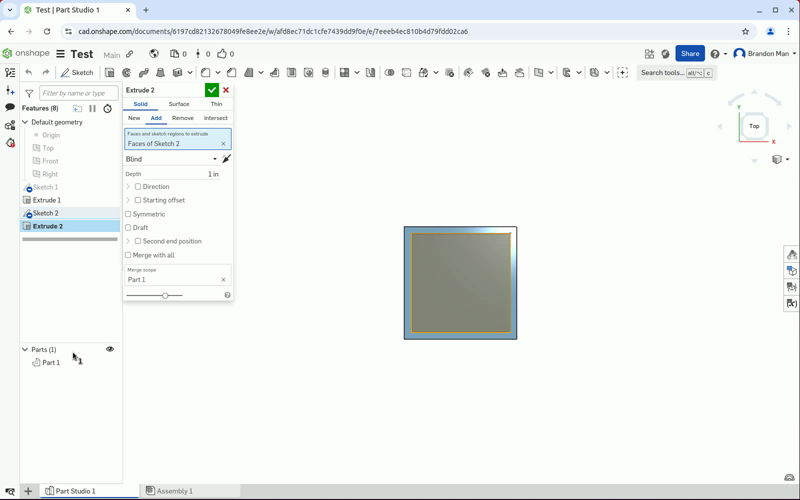
mouse_move(143, 106)
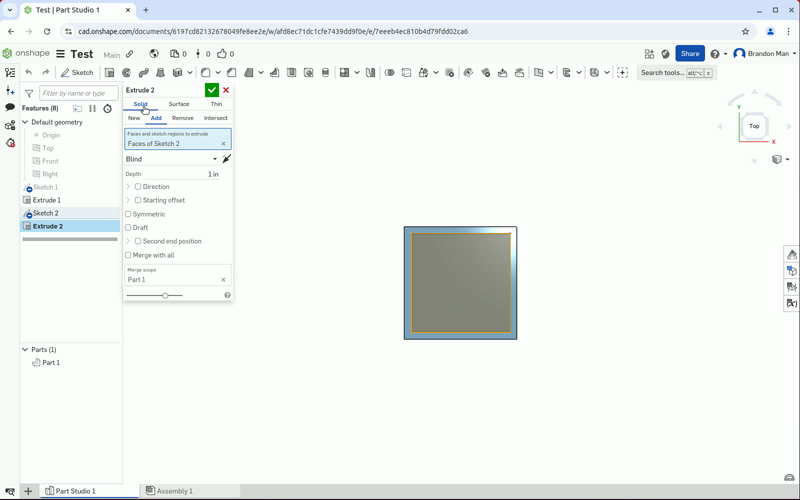
click(143, 106)
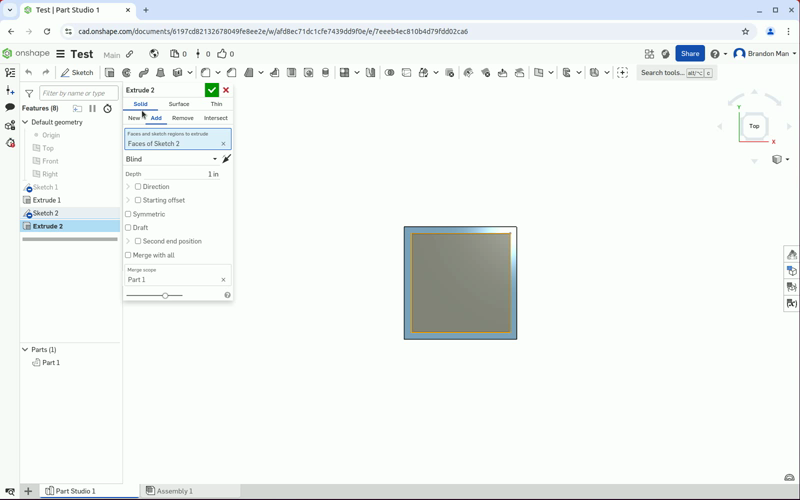
mouse_move(137, 120)
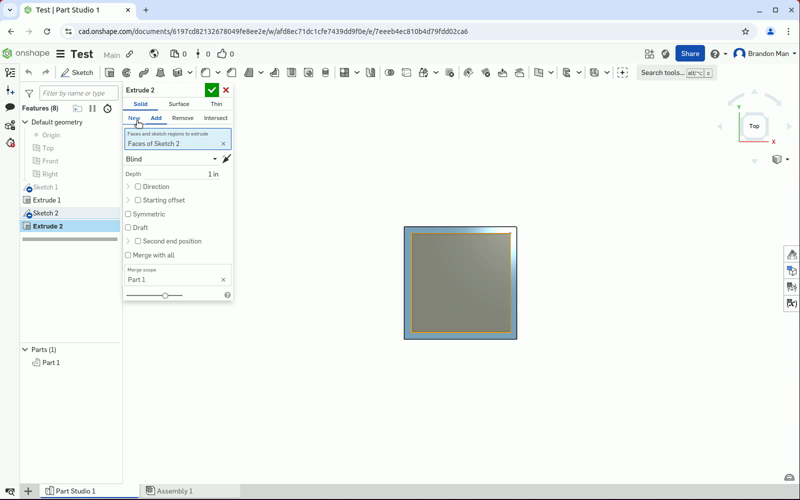
click(137, 120)
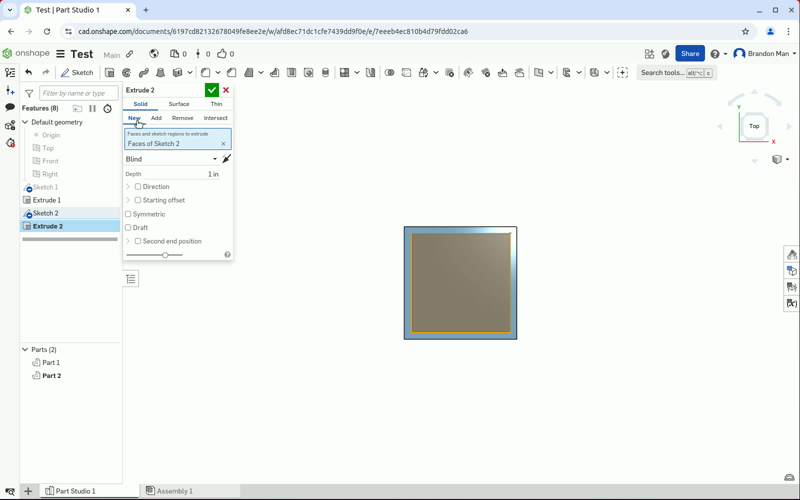
key(tab, 4)
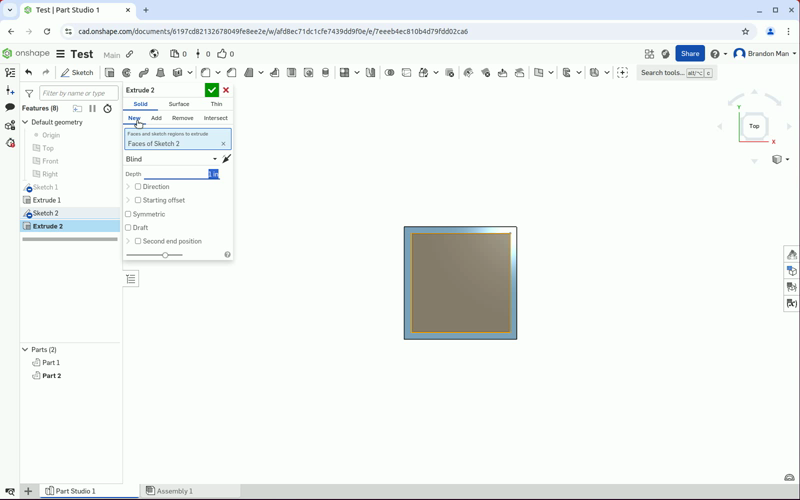
text(1.444)
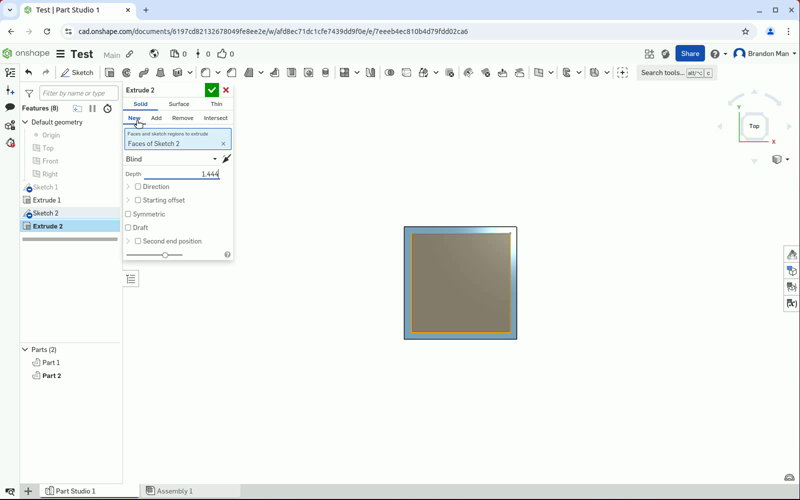
key(enter)
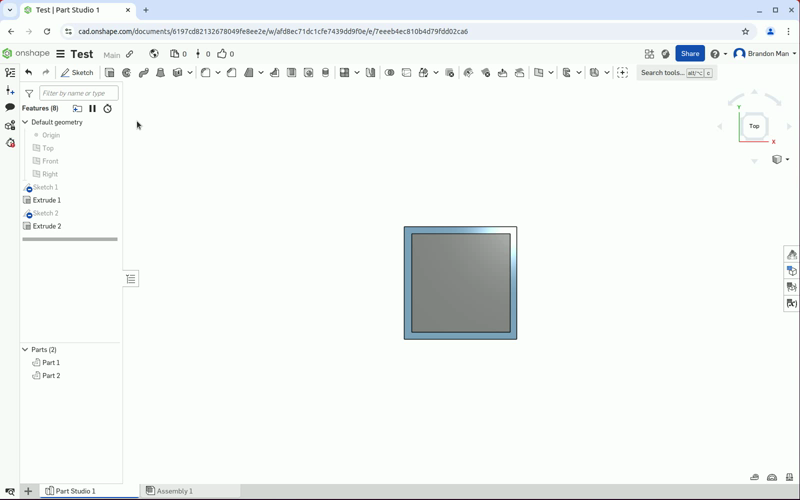
key(shift+h)
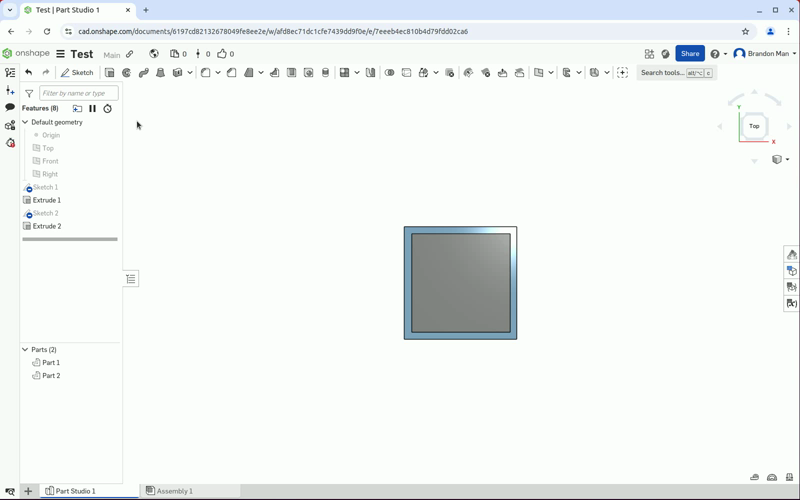
key(shift+h)
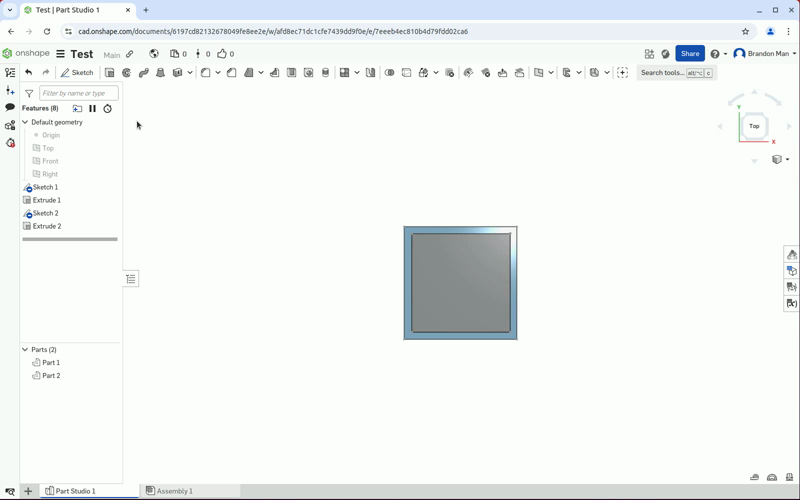
key(shift+7)
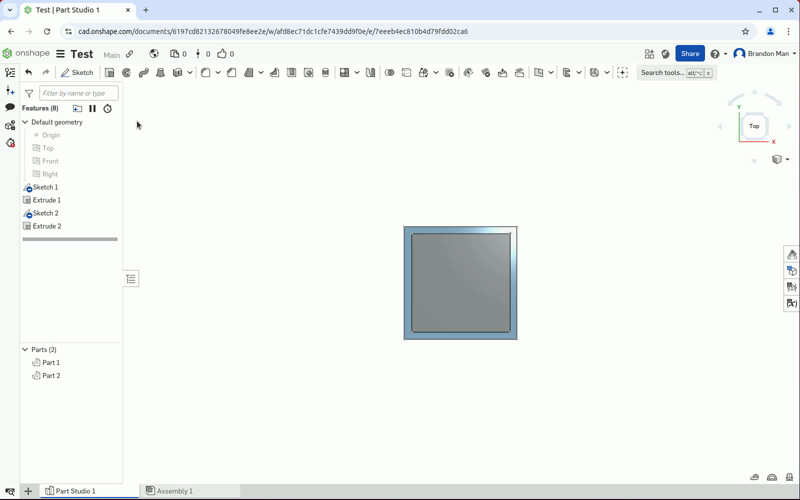
key(up, 3)
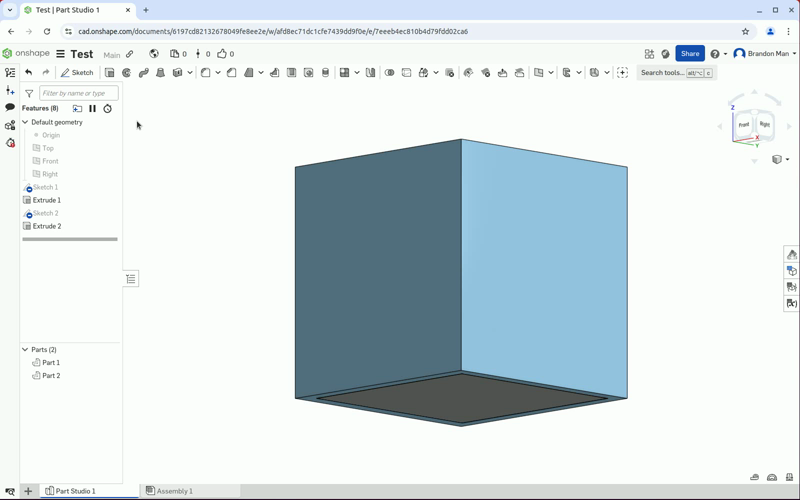
key(left, 3)
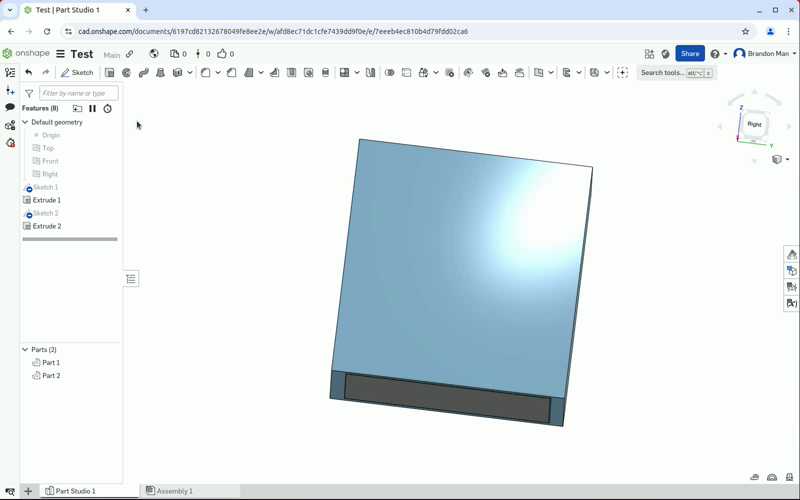
key(right, 3)
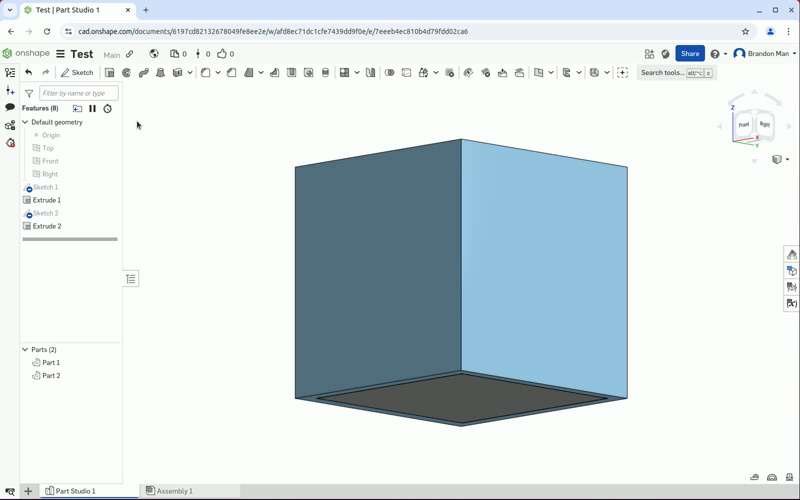
key(down, 3)
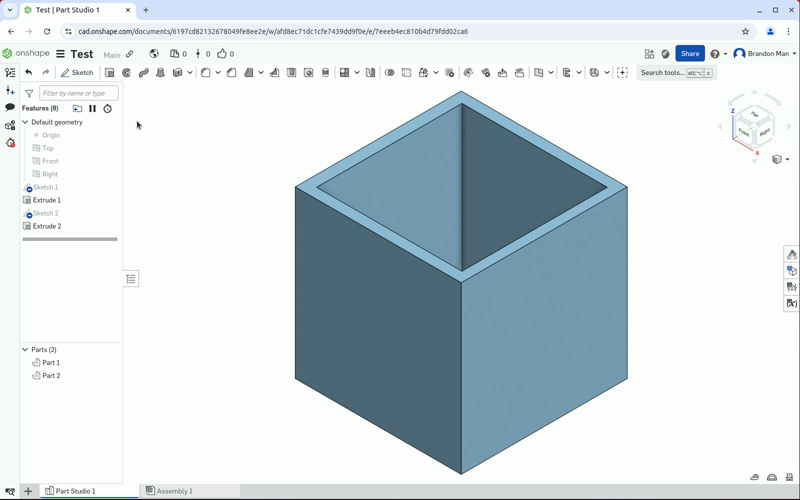
mouse_move(73, 189)
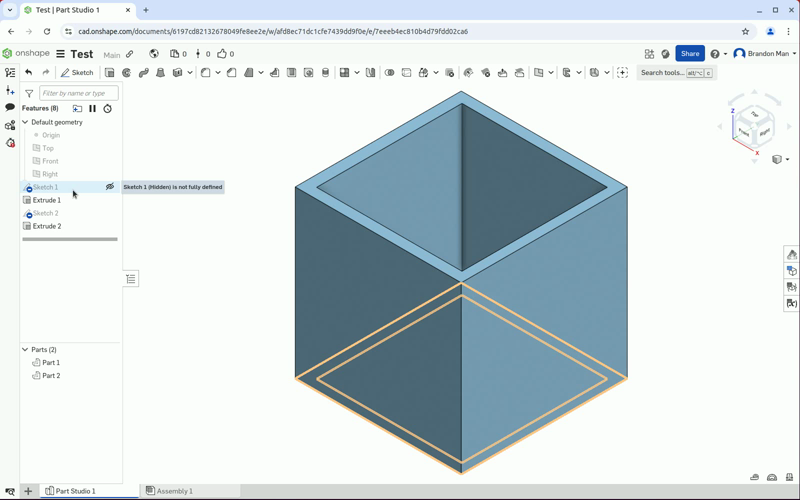
click(73, 189)